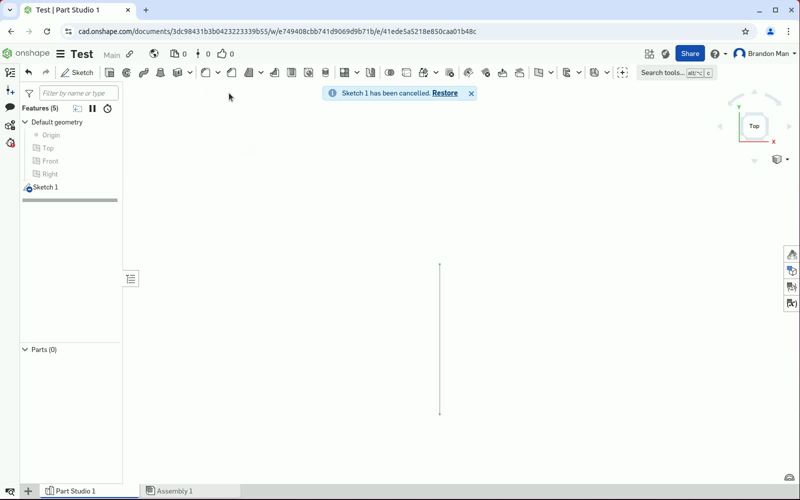
key(shift+h)
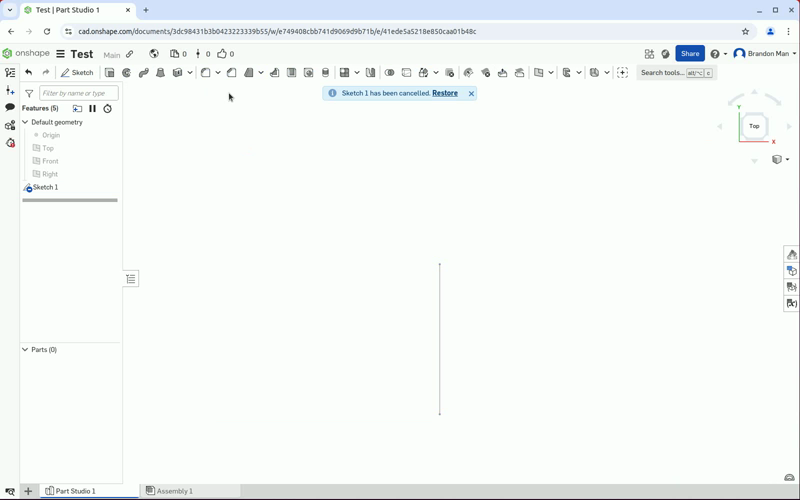
key(shift+s)
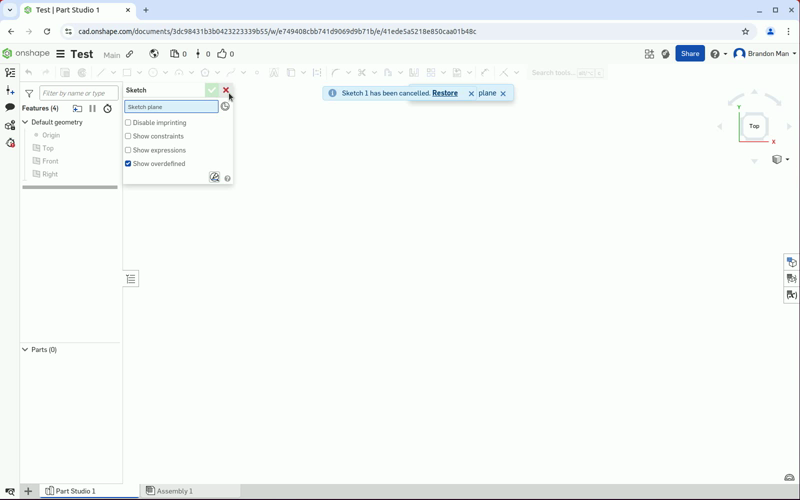
mouse_move(73, 150)
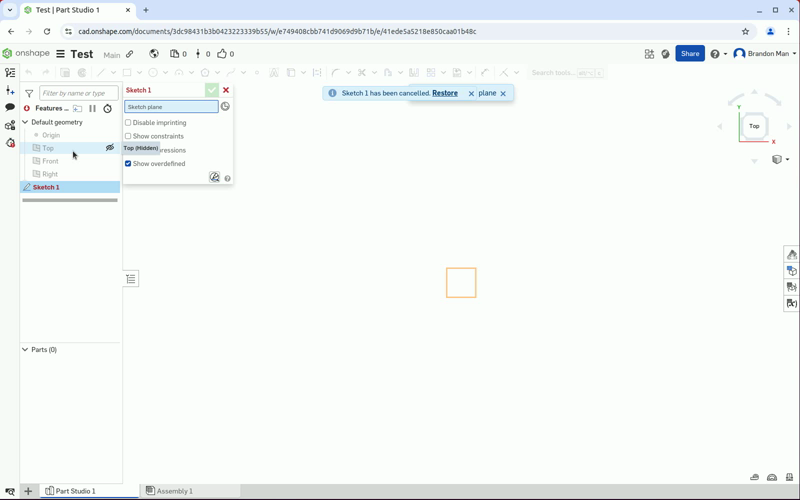
click(73, 150)
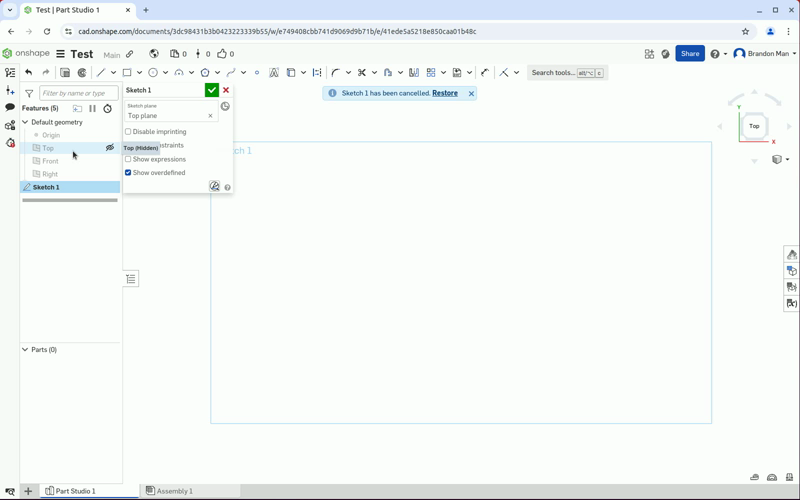
mouse_move(73, 352)
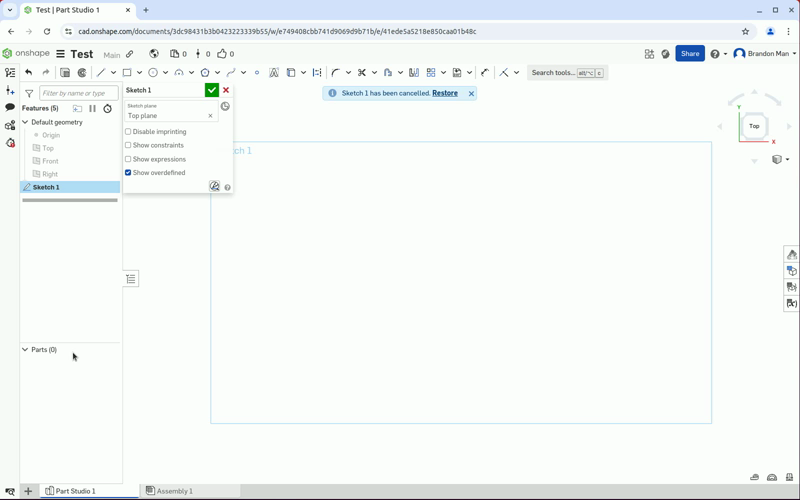
key(y)
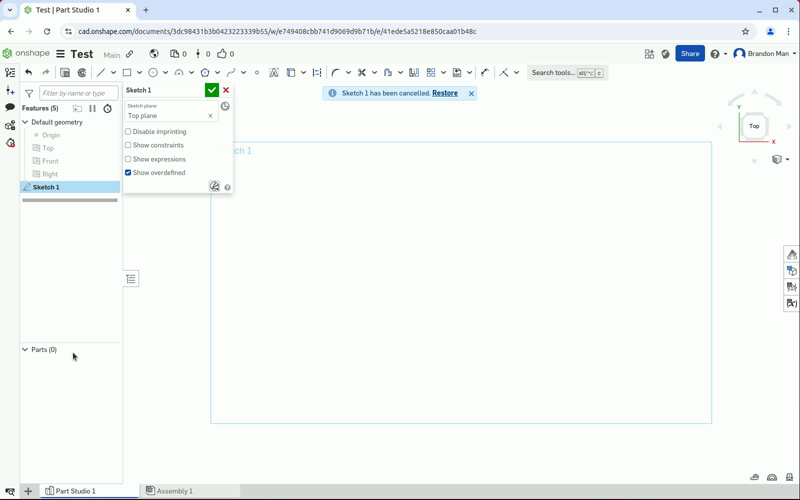
key(l)
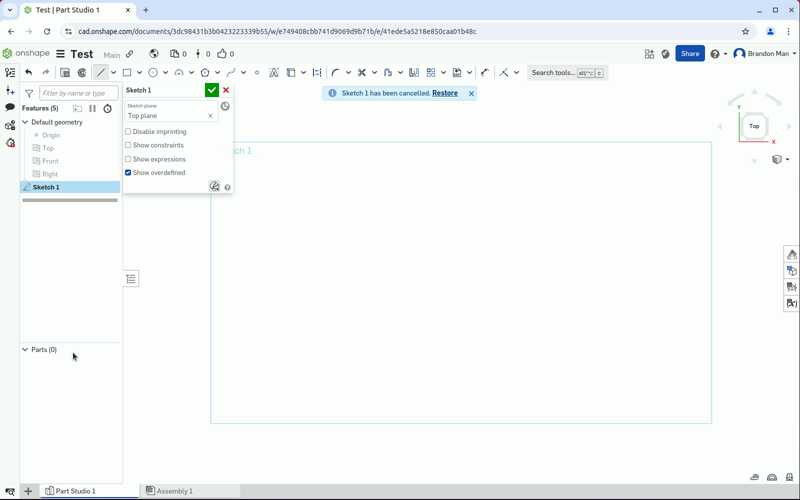
key_down(shift)
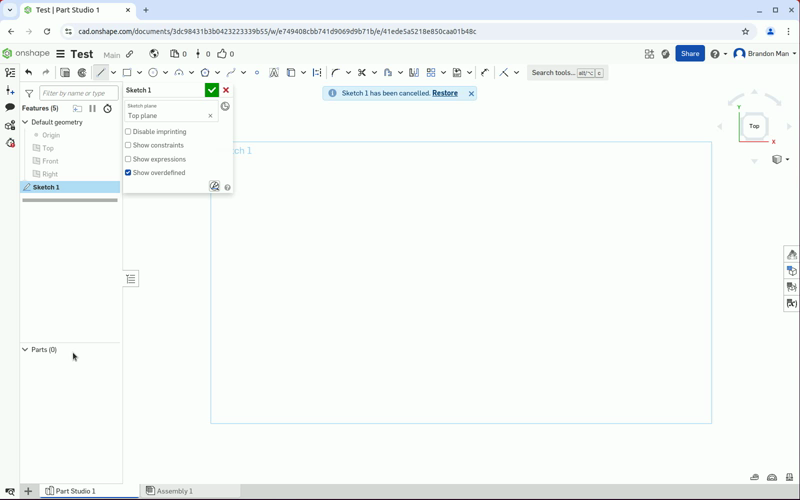
mouse_move(450, 225)
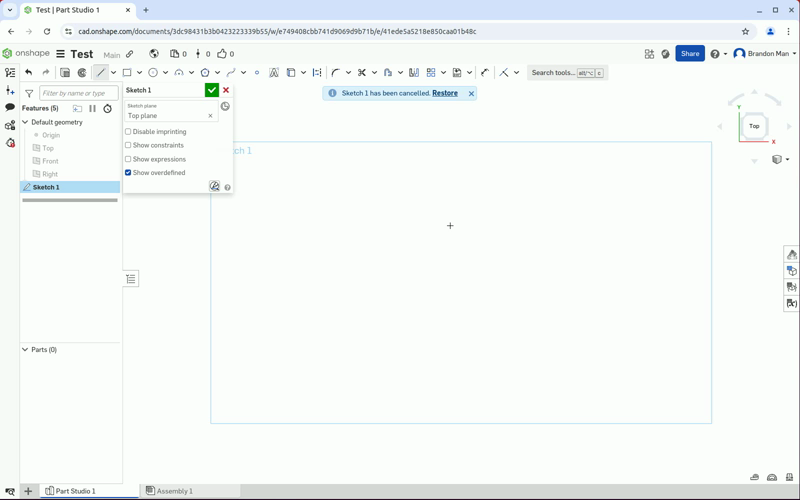
click(450, 225)
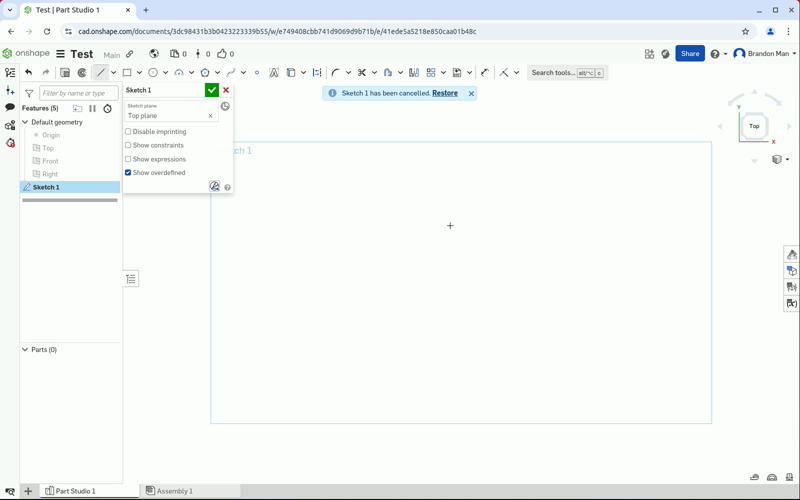
key_up(shift)
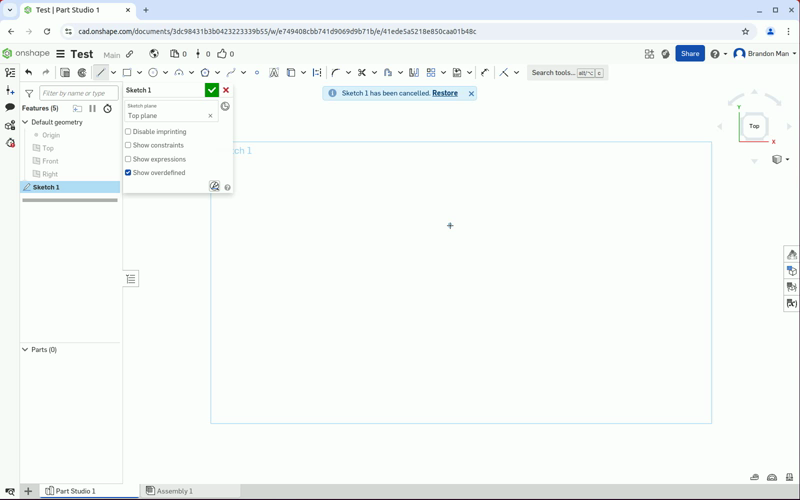
key_down(shift)
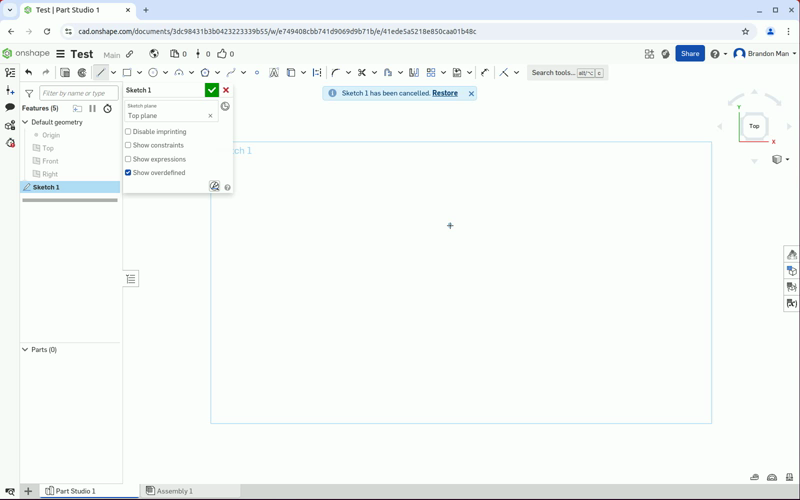
mouse_move(480, 225)
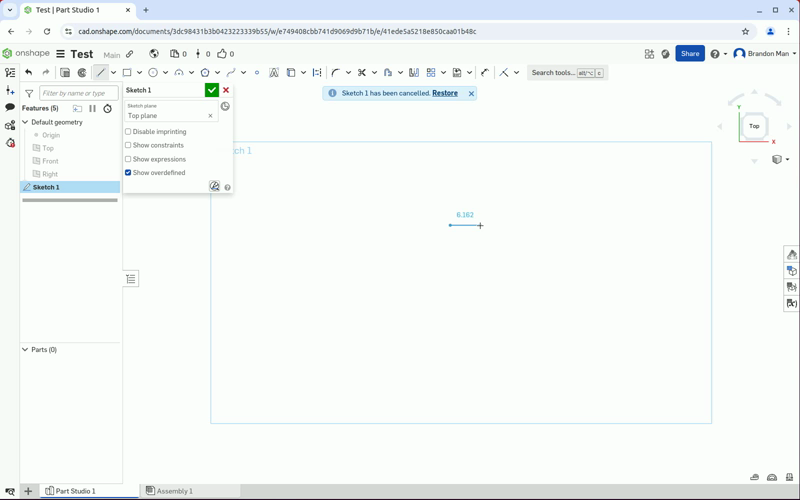
mouse_move(459, 274)
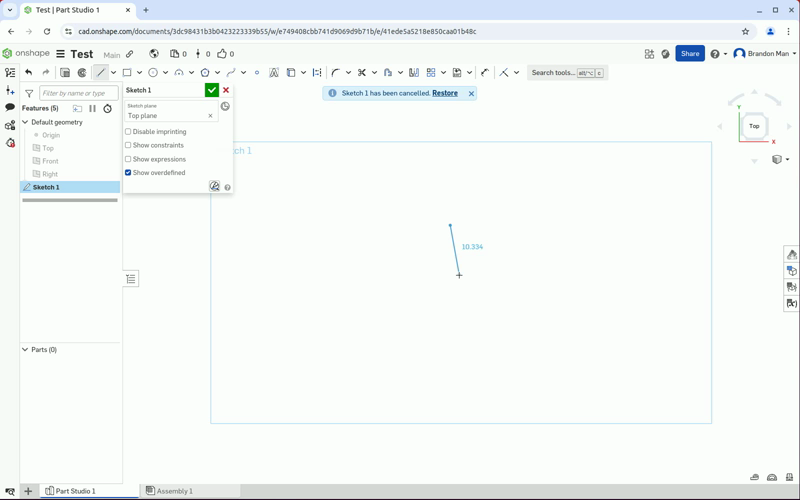
click(459, 274)
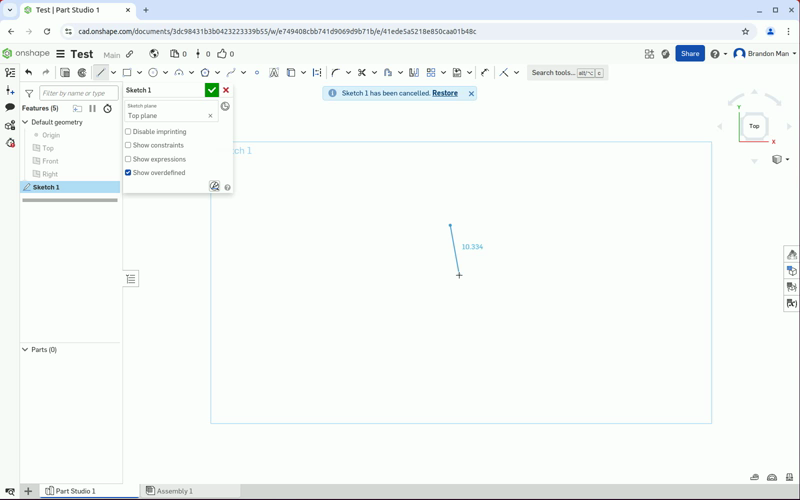
key_up(shift)
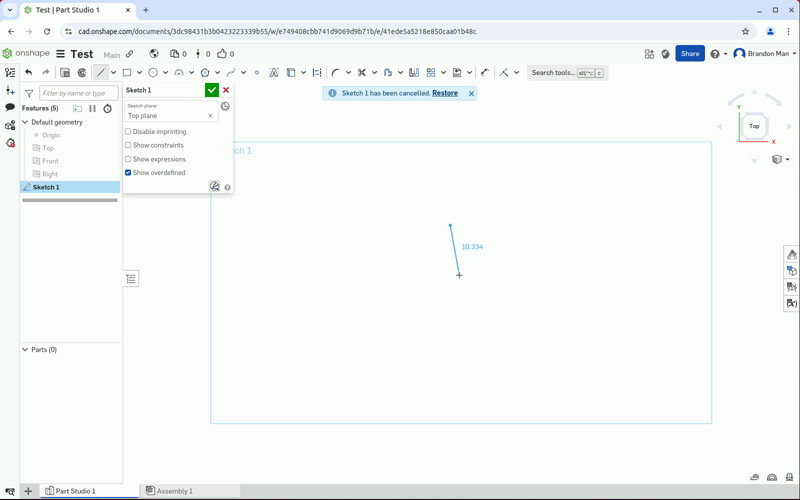
key(esc)
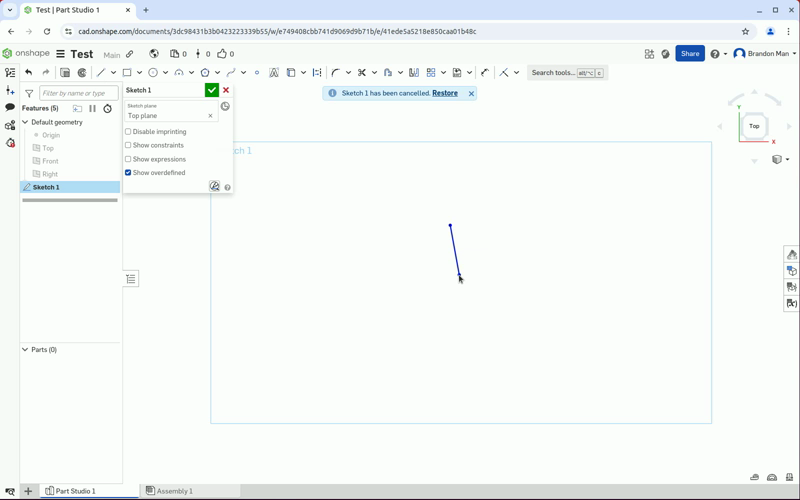
key(a)
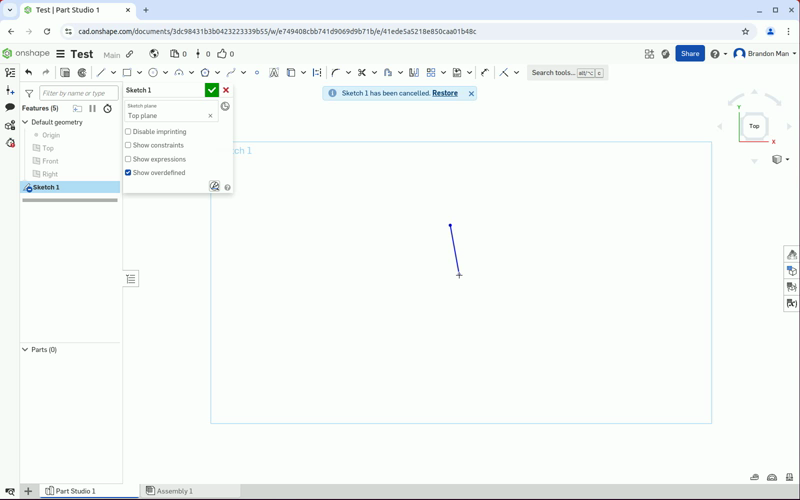
mouse_move(459, 274)
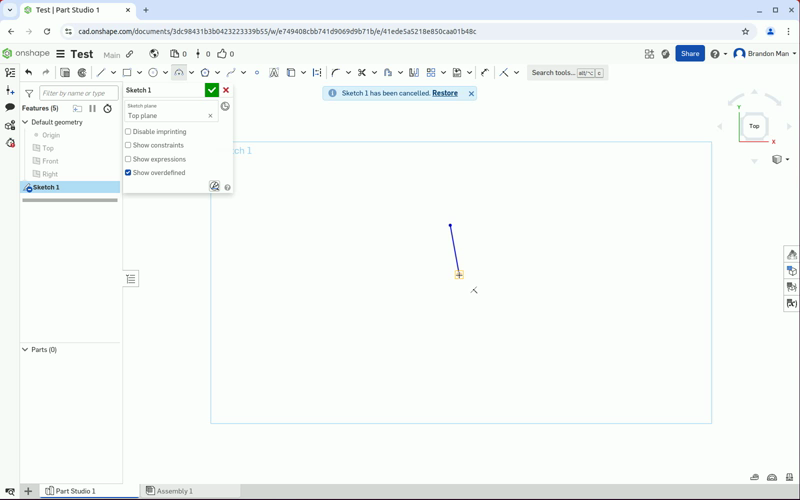
click(459, 274)
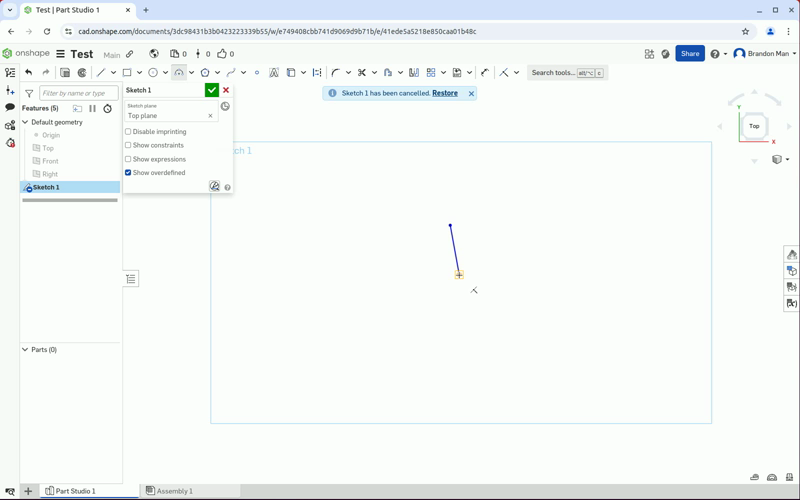
key_down(shift)
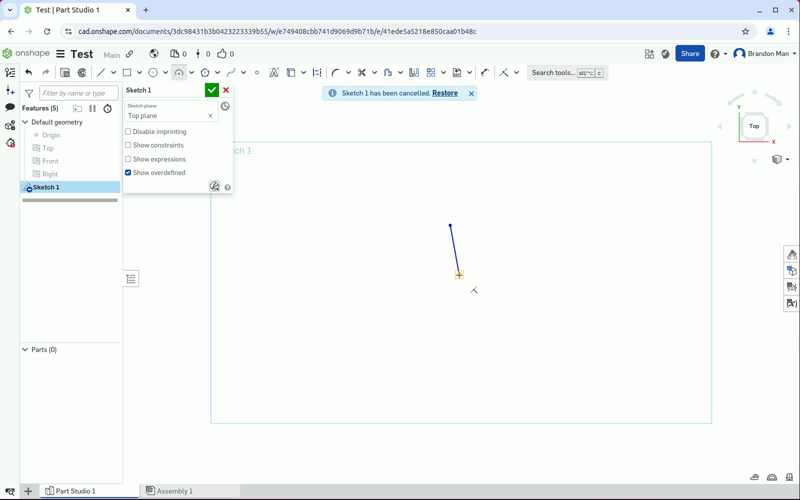
mouse_move(466, 276)
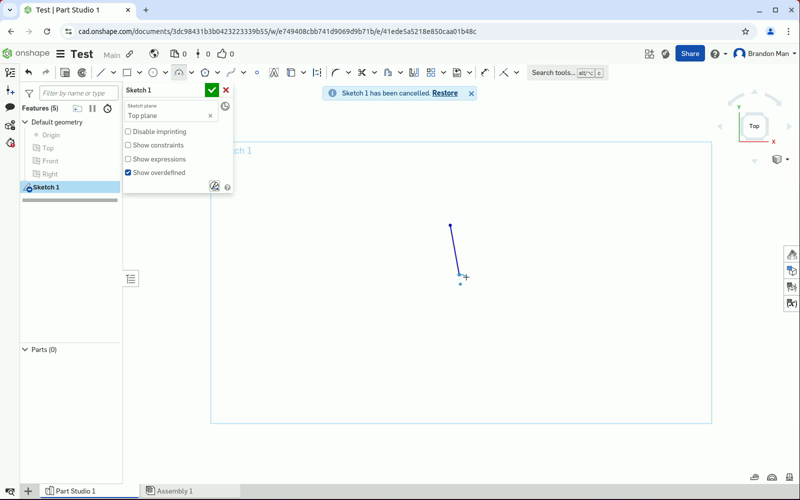
scroll(6)
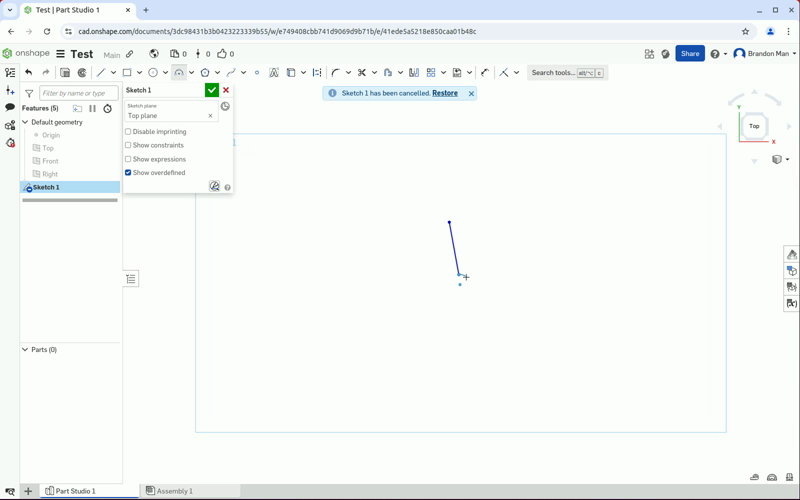
scroll(6)
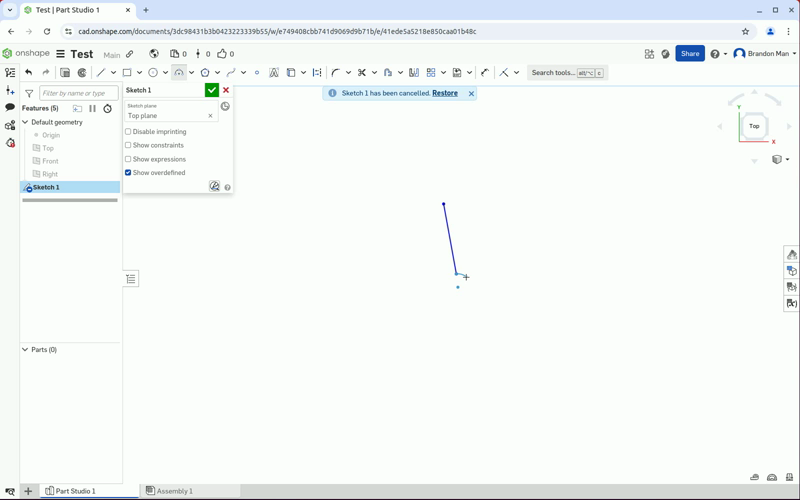
scroll(6)
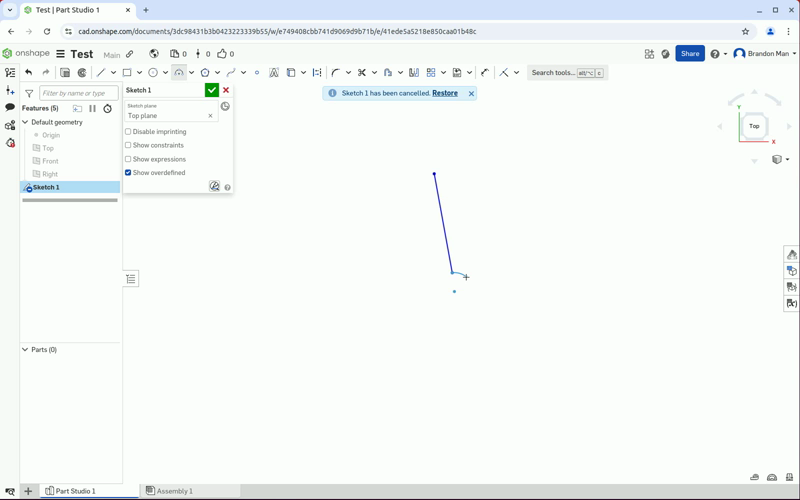
scroll(6)
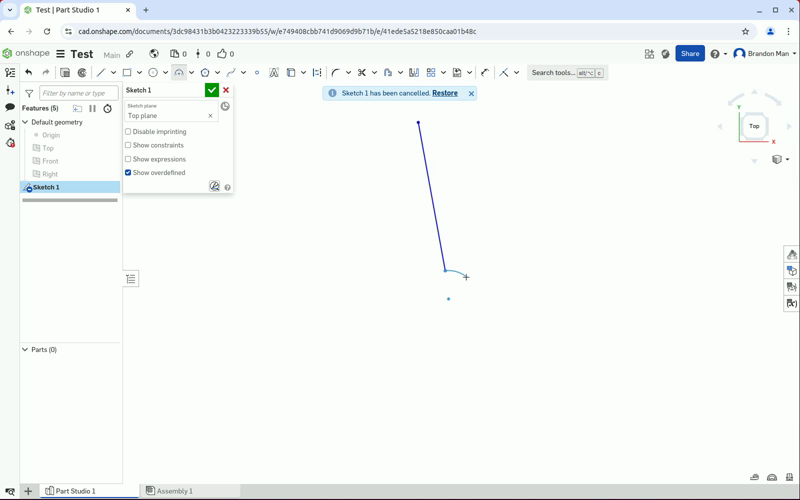
scroll(6)
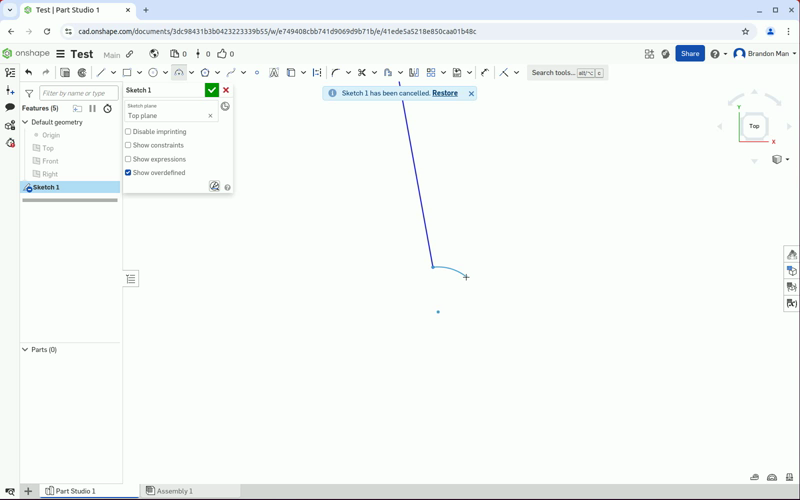
scroll(6)
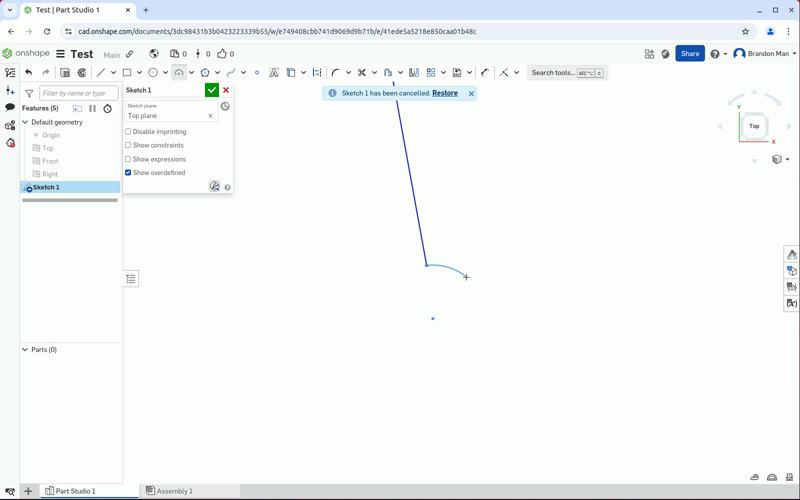
scroll(6)
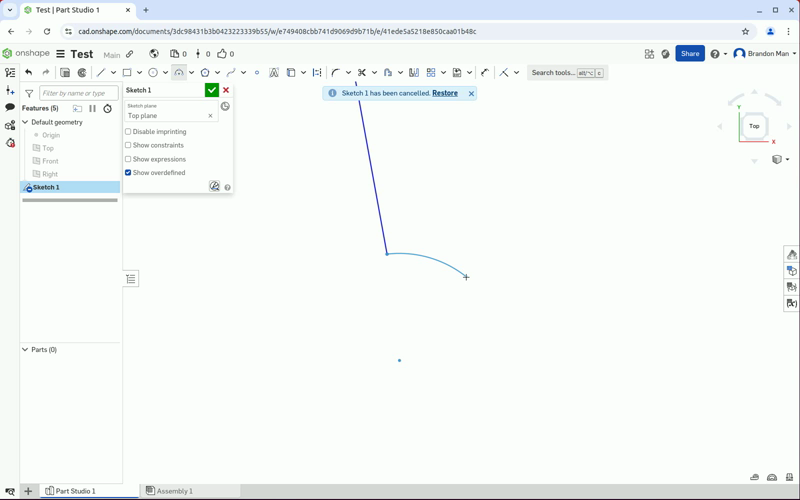
click(466, 276)
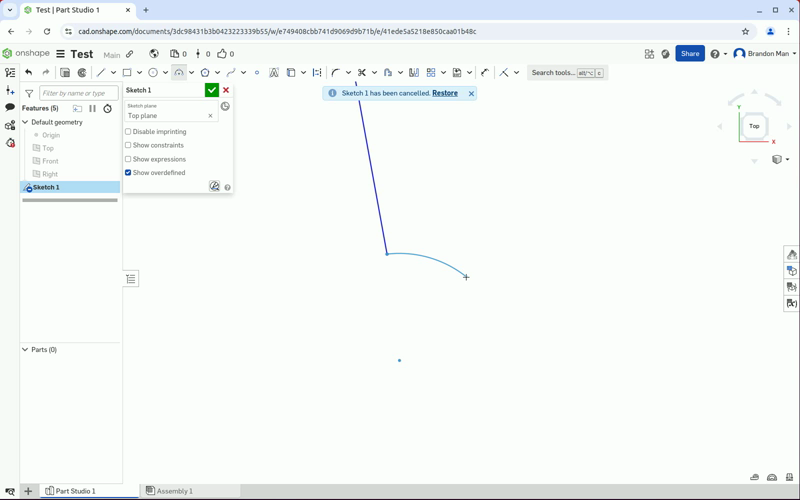
scroll(-6)
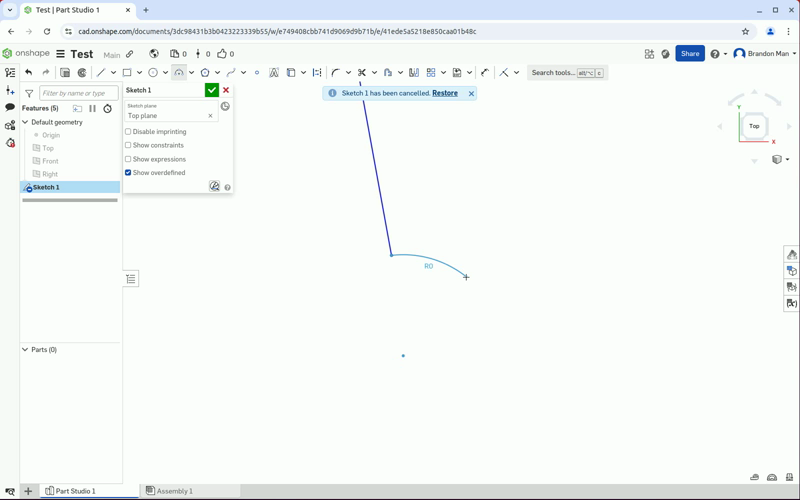
scroll(-6)
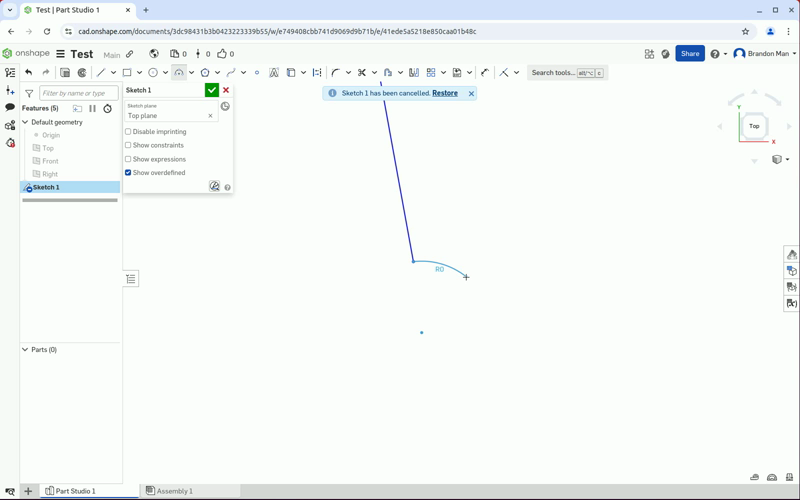
scroll(-6)
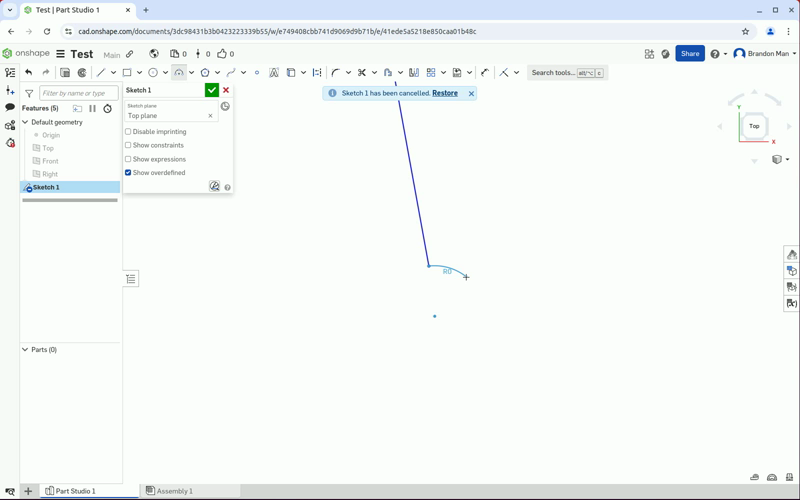
scroll(-6)
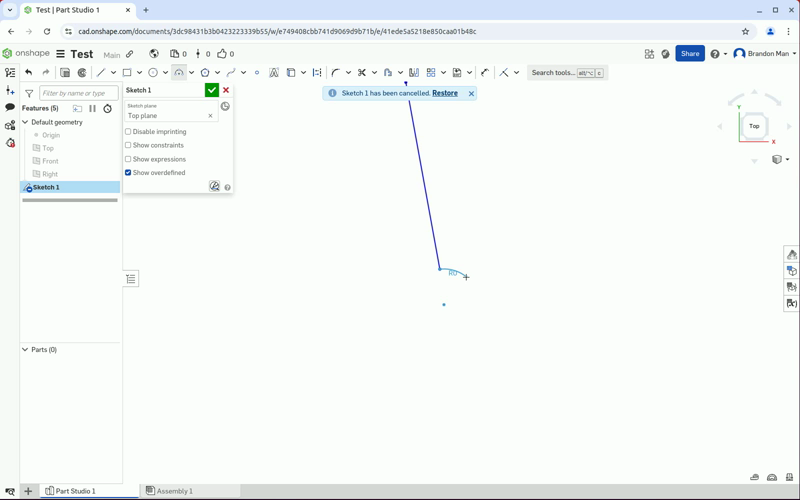
scroll(-6)
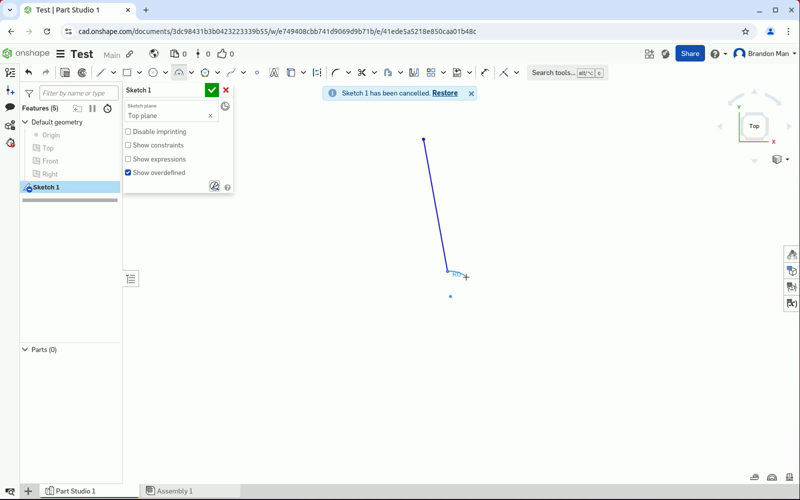
scroll(-6)
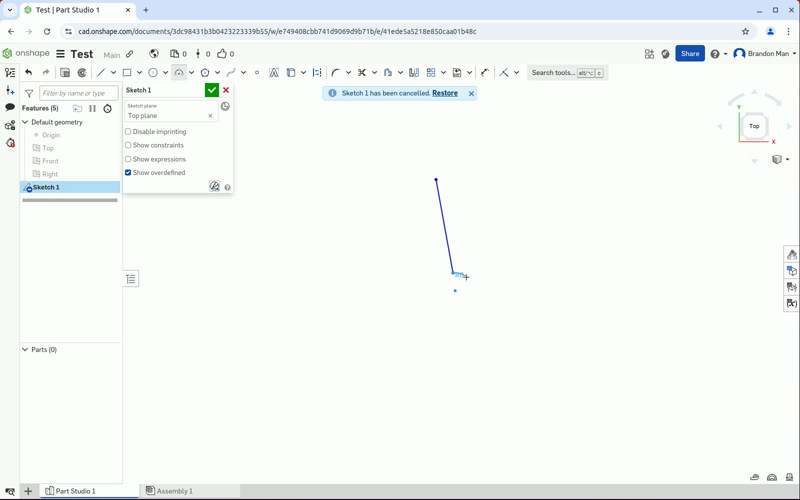
scroll(-6)
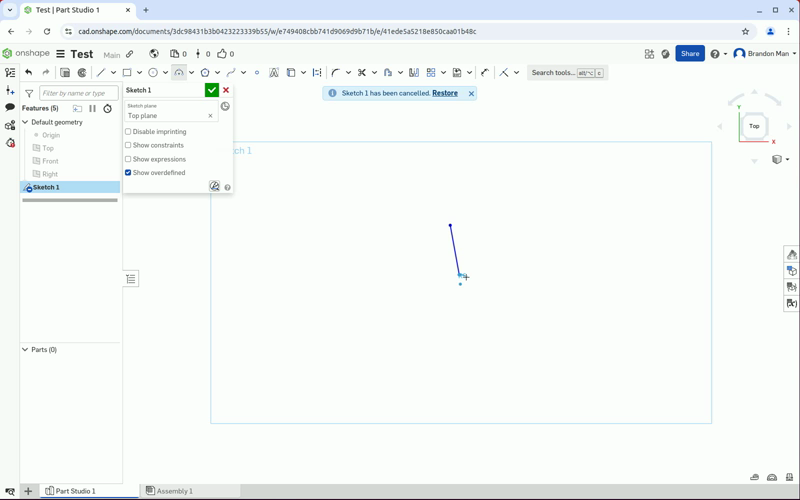
mouse_move(458, 290)
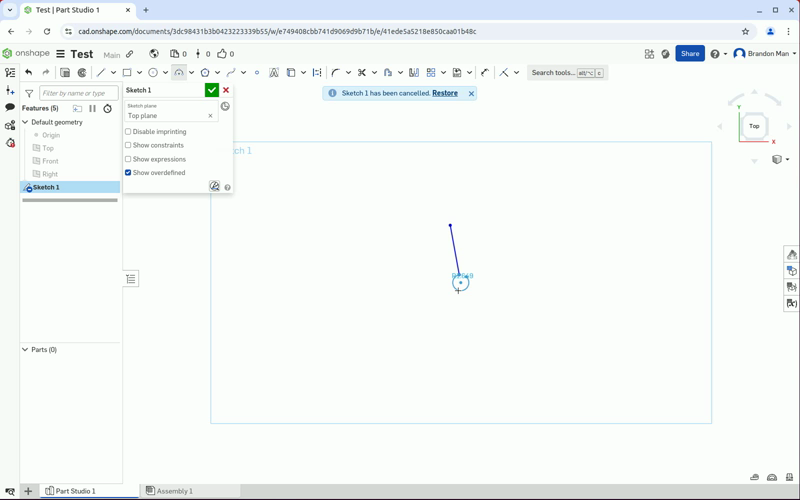
scroll(6)
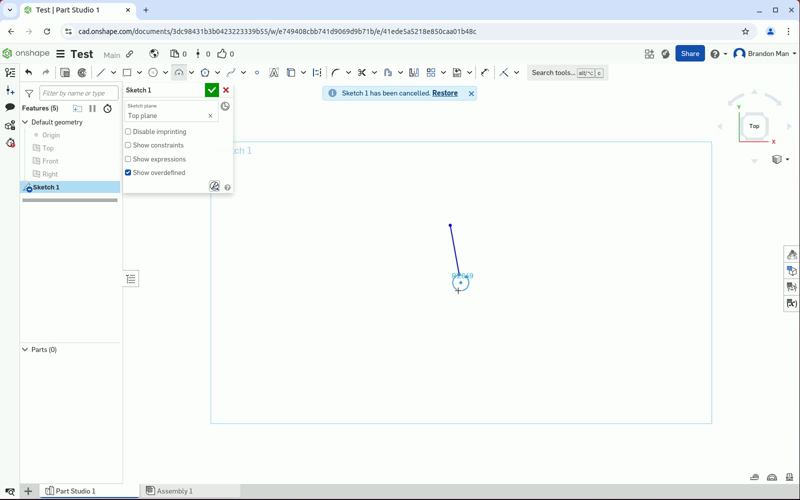
scroll(6)
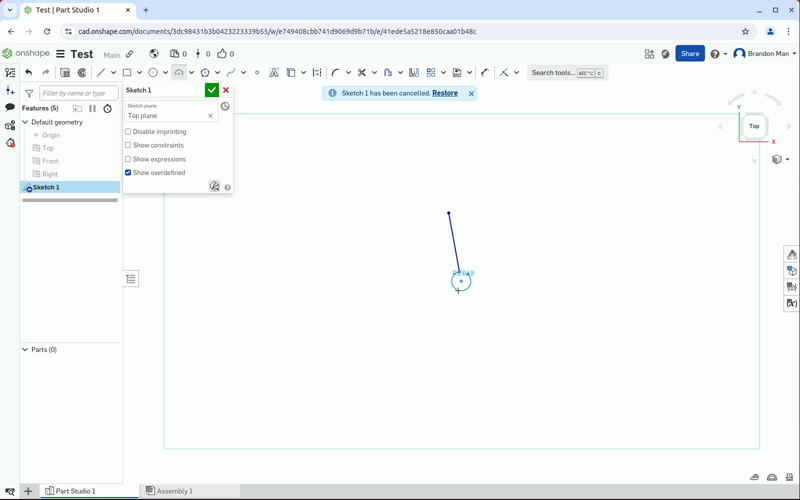
scroll(6)
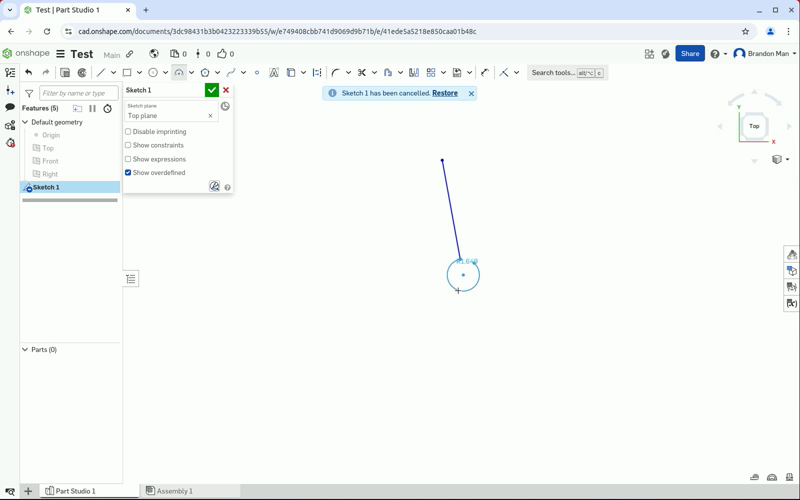
scroll(6)
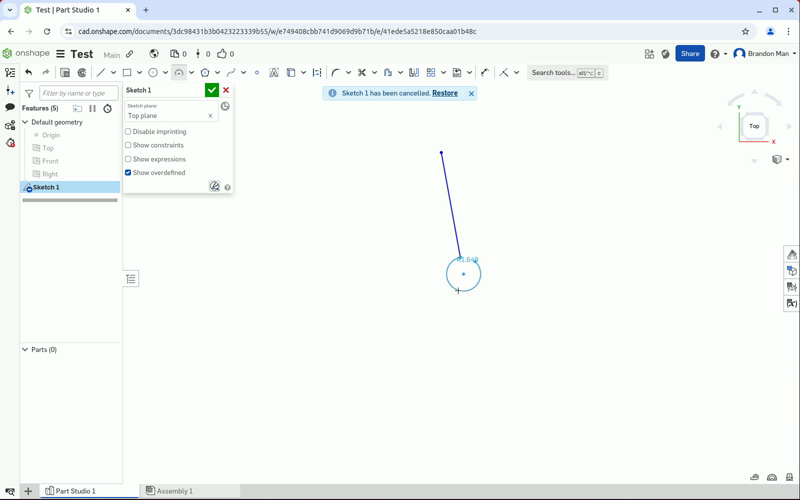
scroll(6)
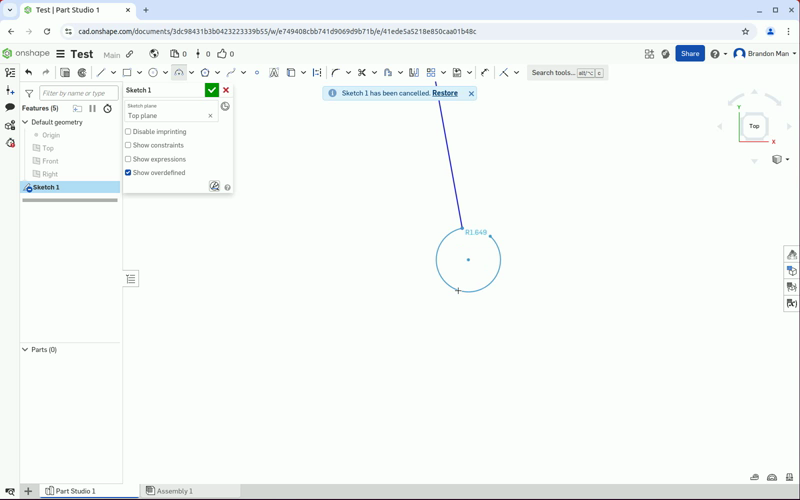
scroll(6)
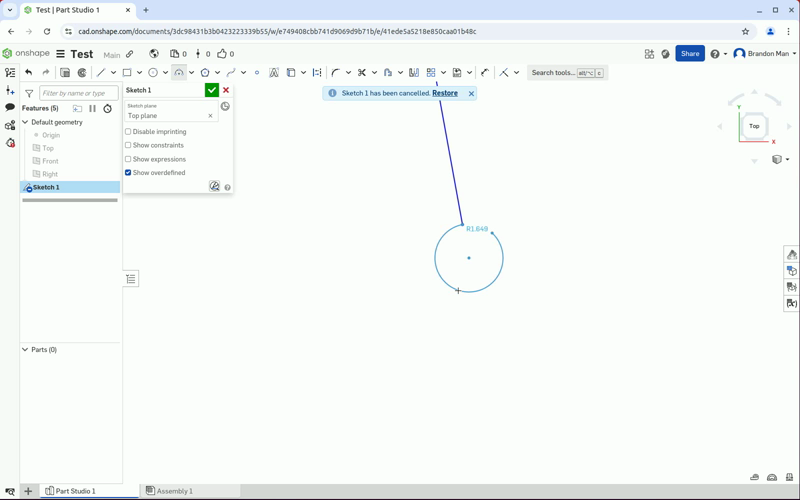
scroll(6)
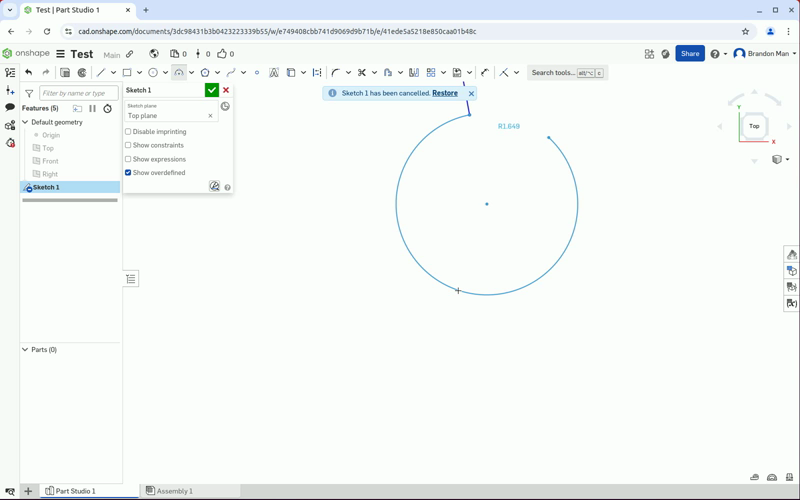
click(458, 290)
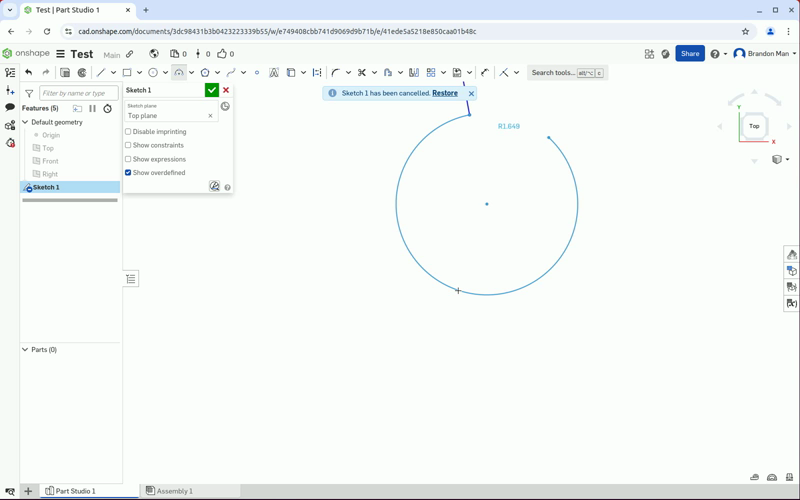
scroll(-6)
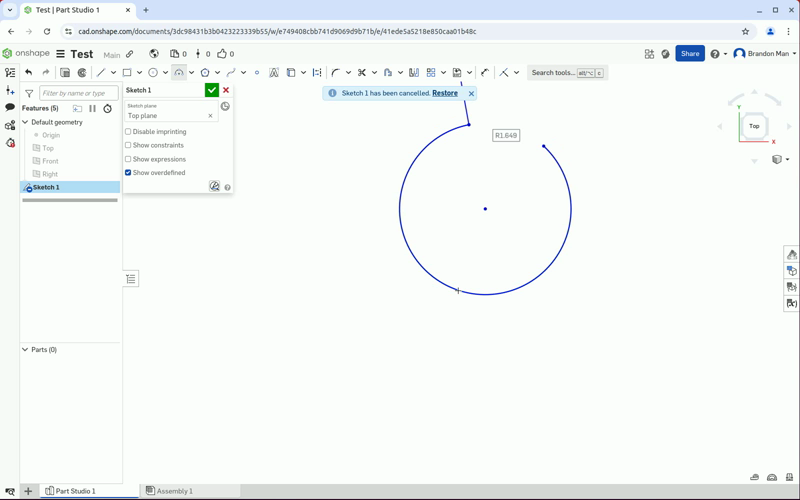
scroll(-6)
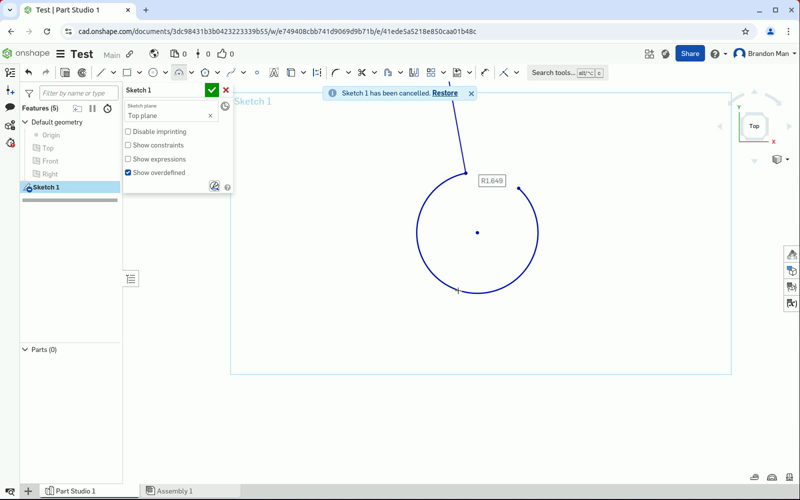
scroll(-6)
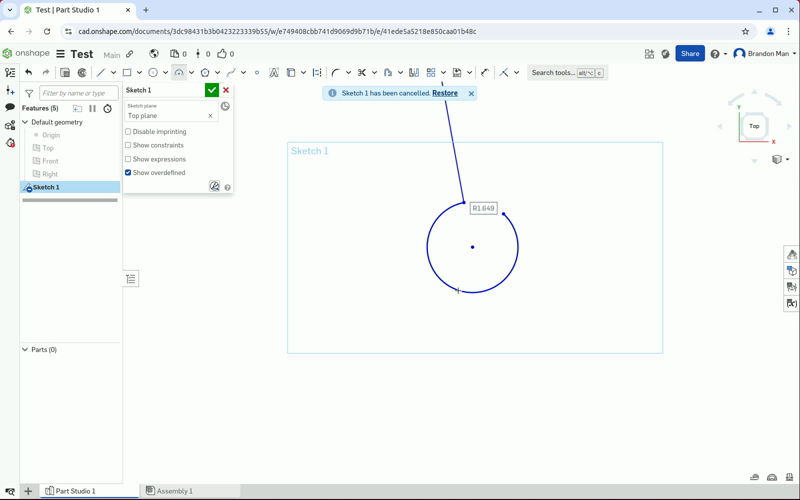
scroll(-6)
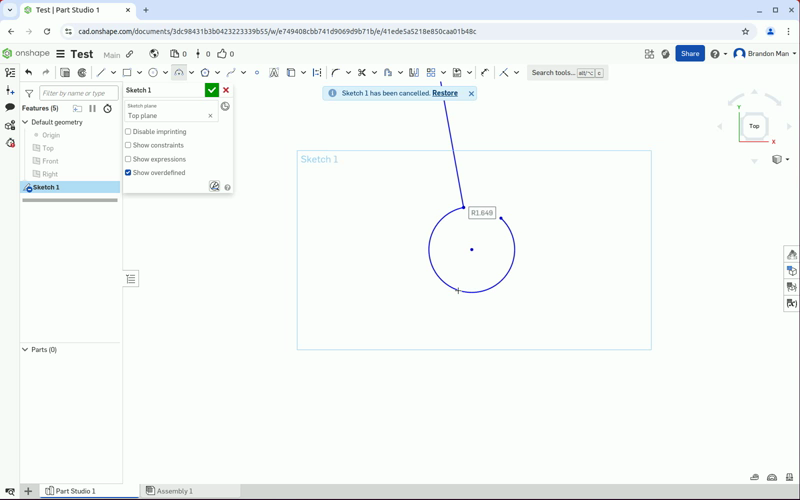
scroll(-6)
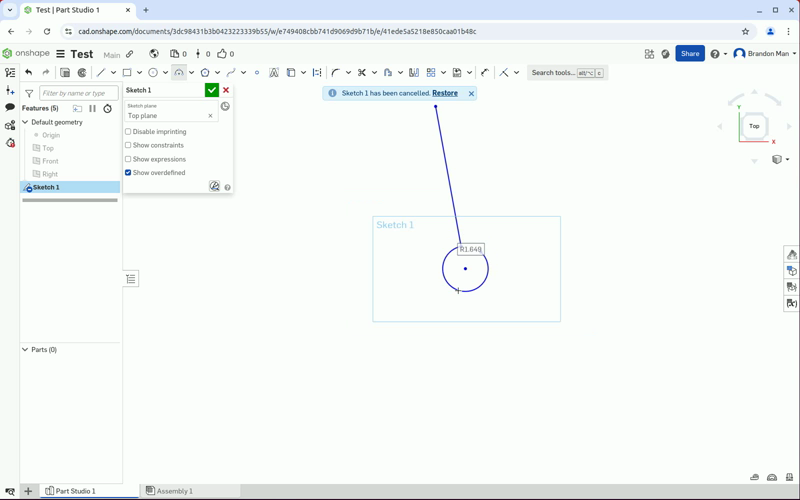
scroll(-6)
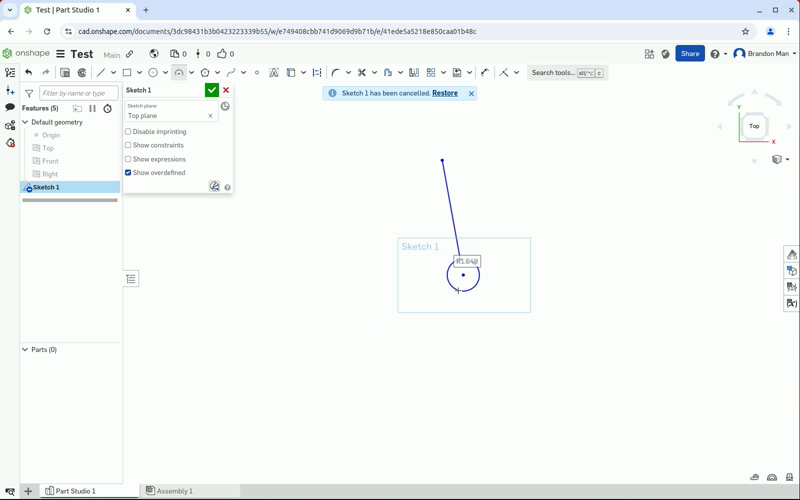
scroll(-6)
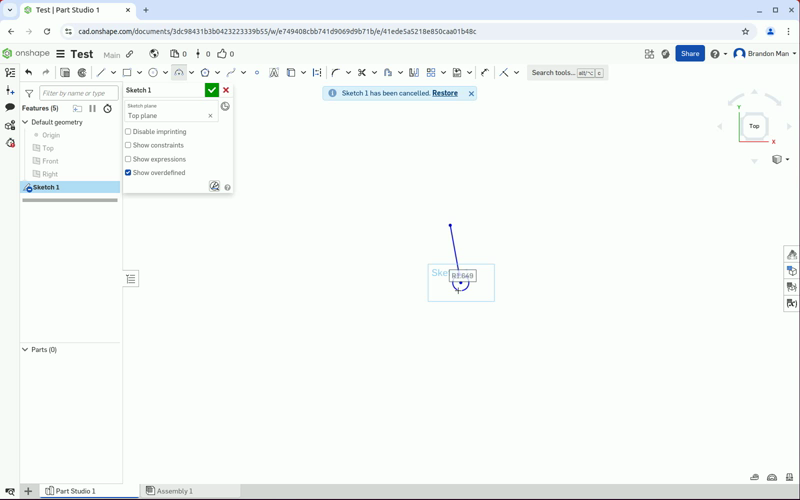
key_up(shift)
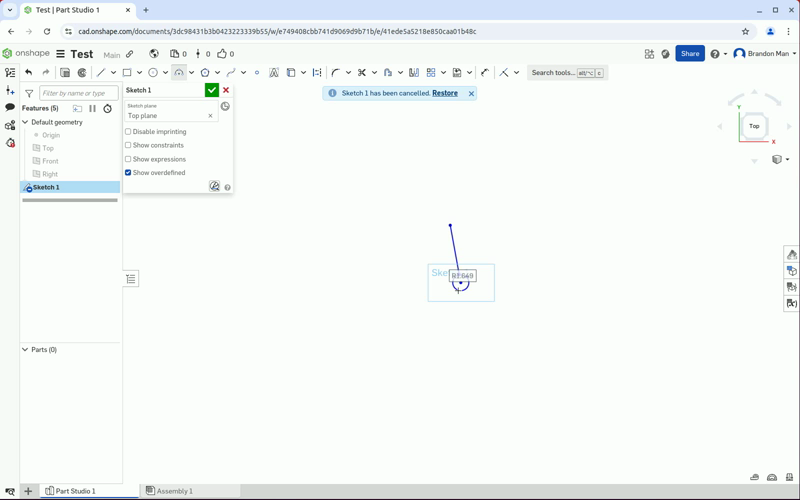
key(esc)
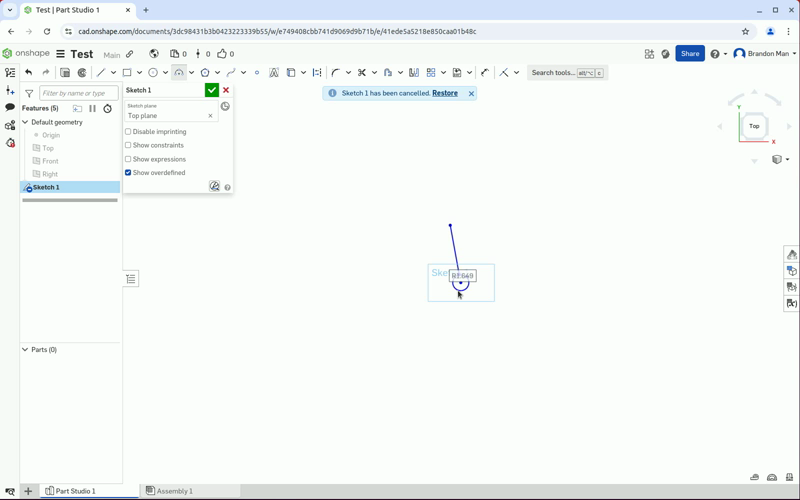
key(l)
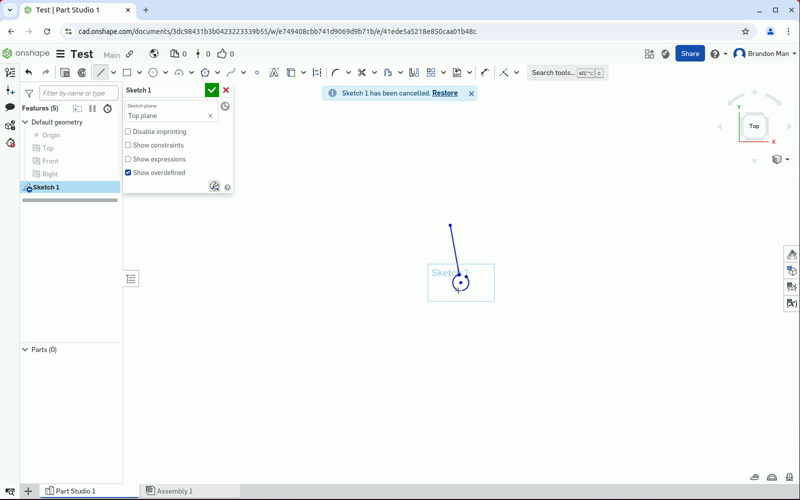
mouse_move(466, 276)
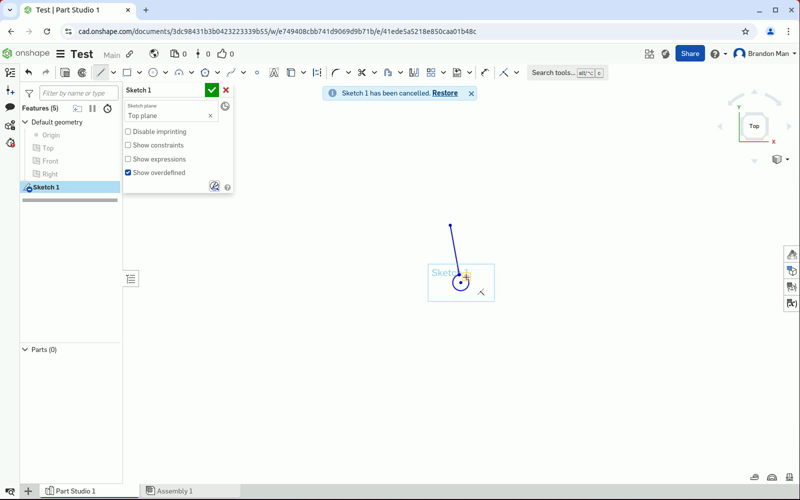
click(466, 276)
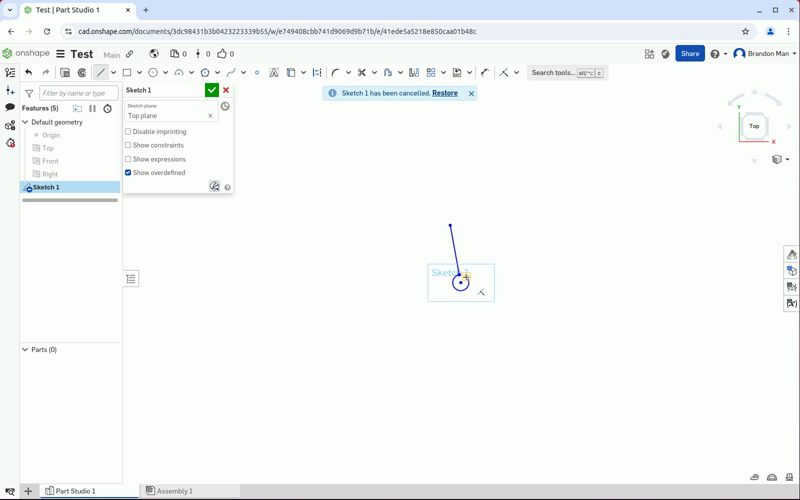
key_down(shift)
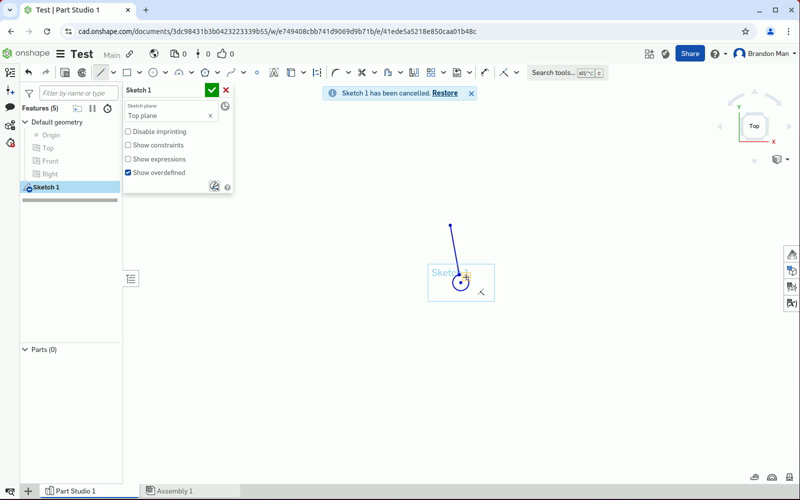
mouse_move(496, 276)
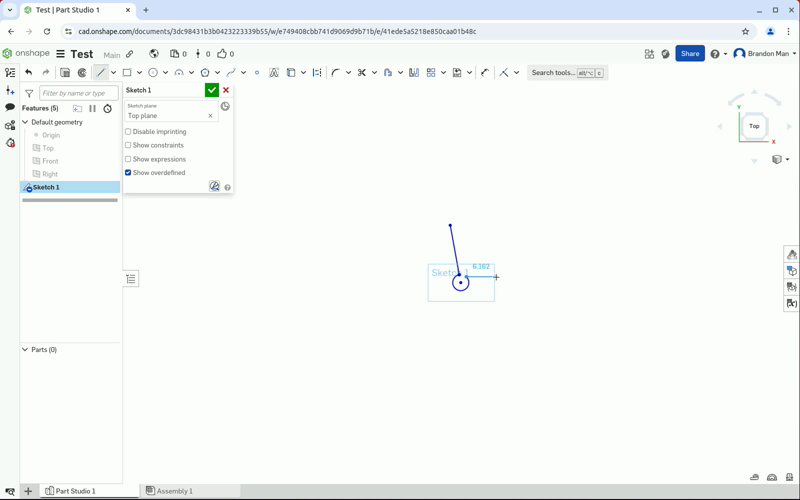
mouse_move(494, 247)
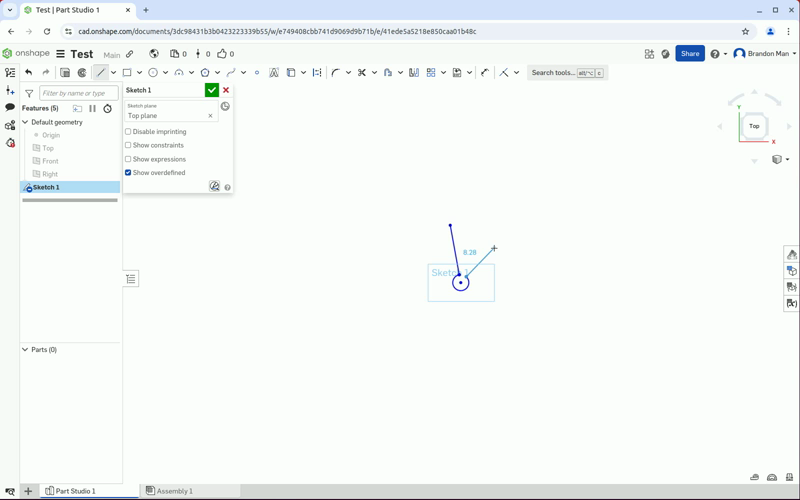
click(494, 247)
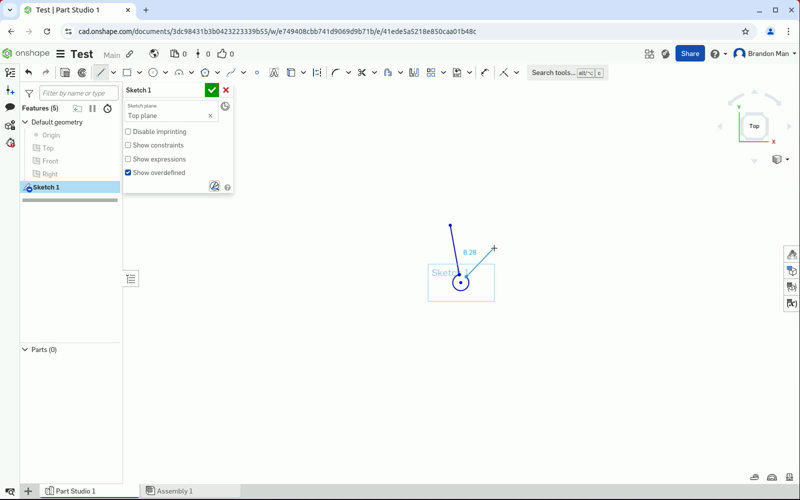
key_up(shift)
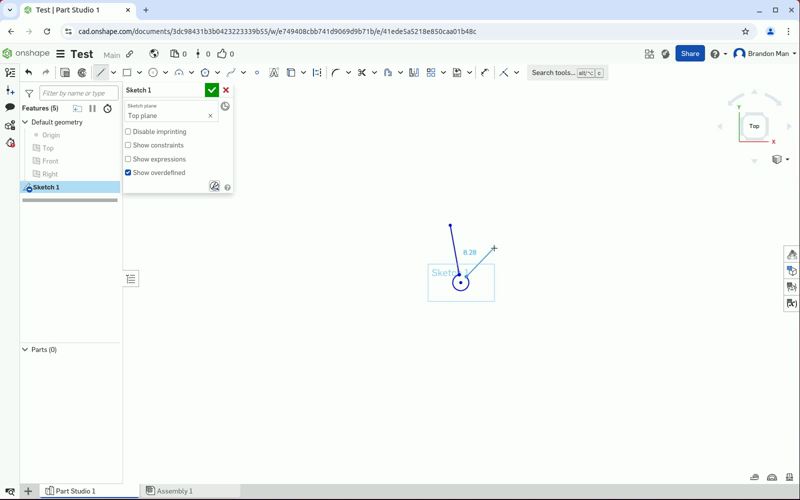
key(esc)
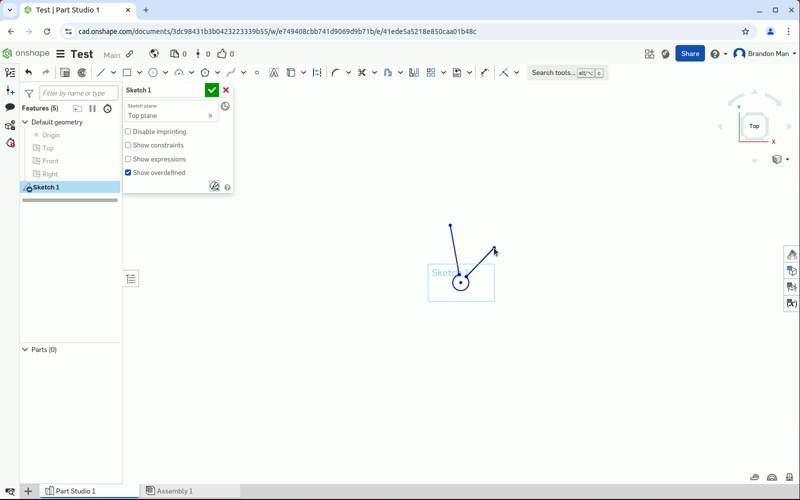
key(a)
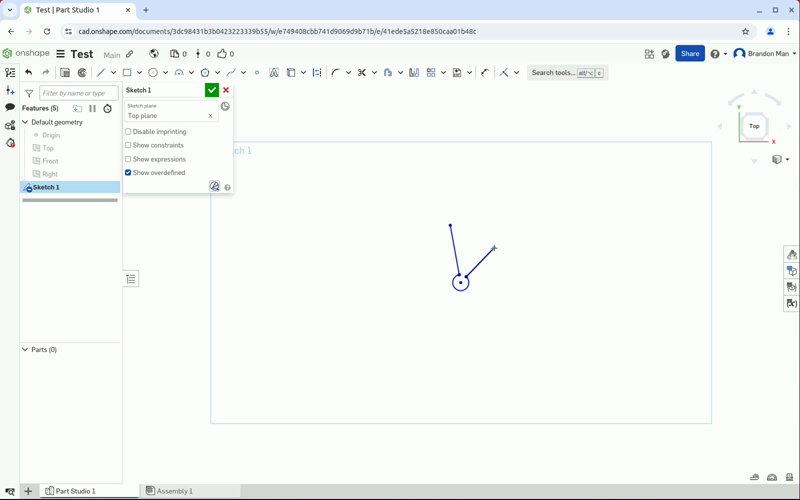
mouse_move(494, 247)
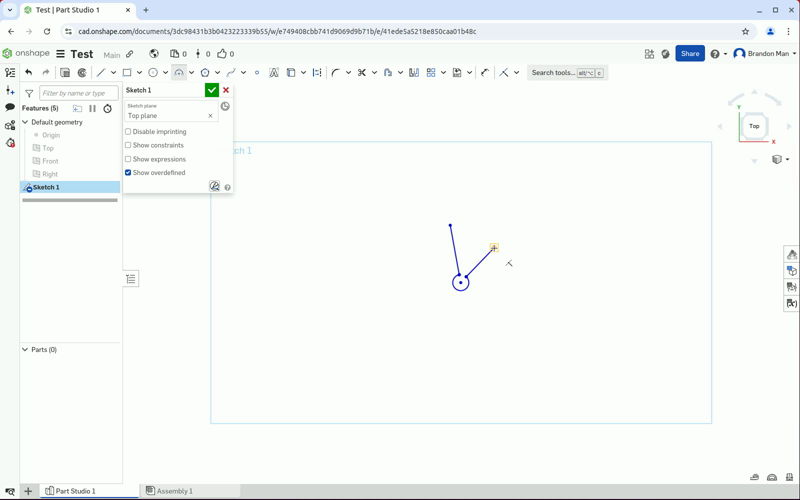
click(494, 247)
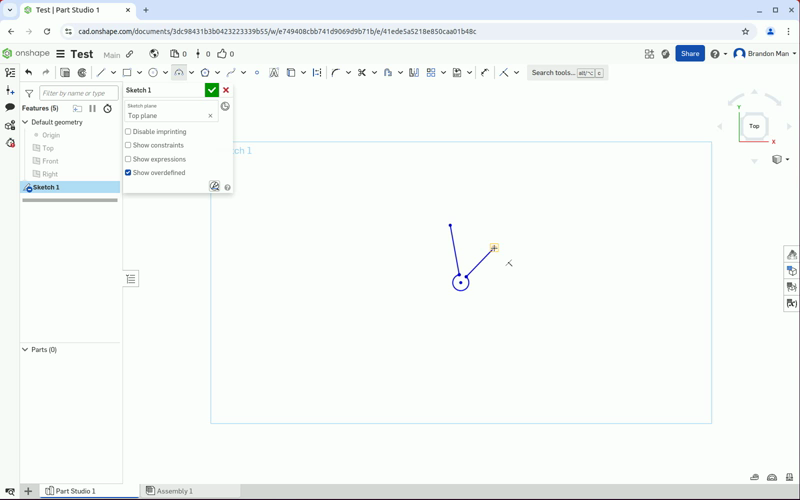
key_down(shift)
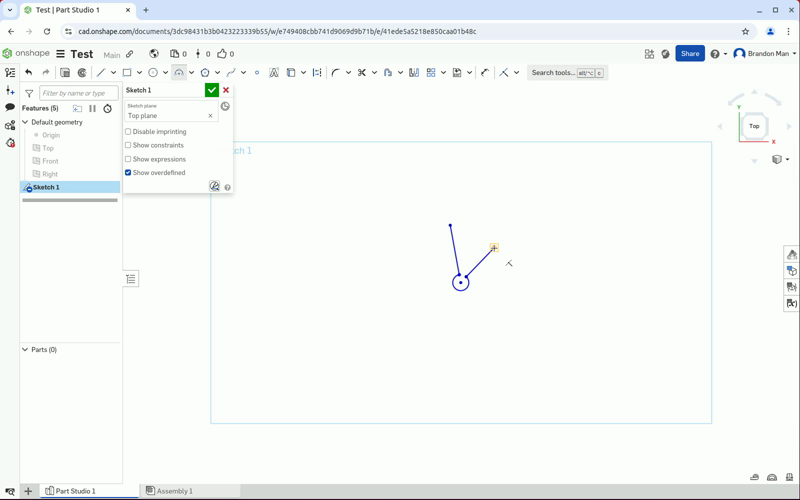
mouse_move(493, 224)
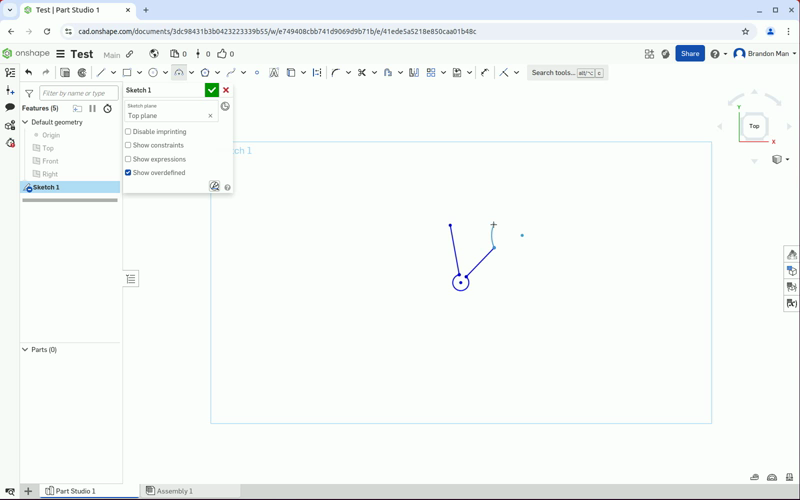
click(493, 224)
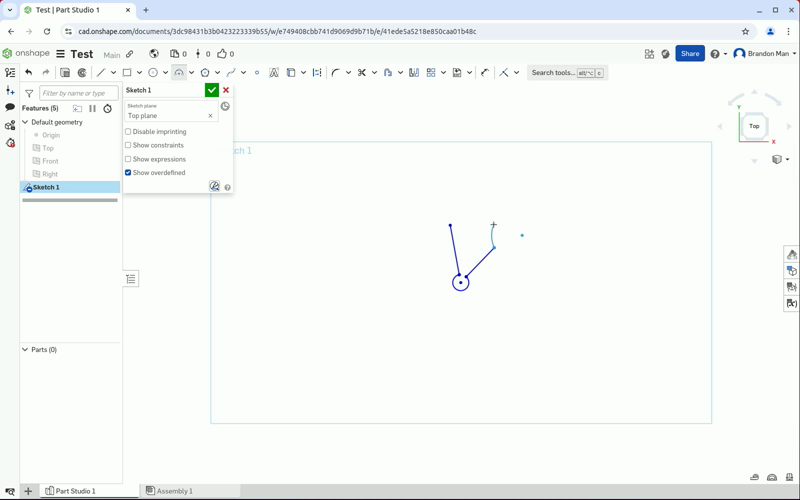
mouse_move(498, 235)
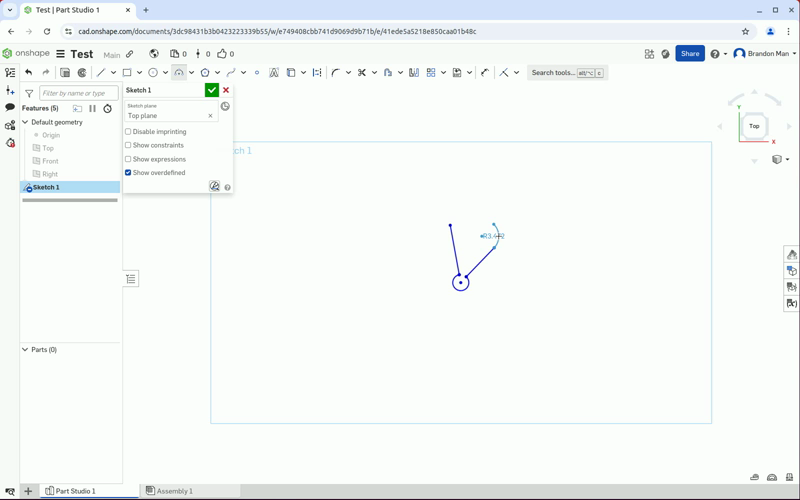
click(498, 235)
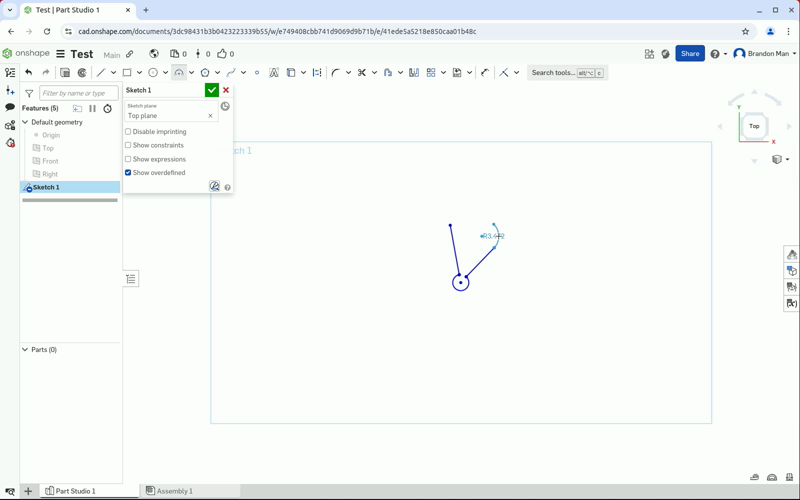
key_up(shift)
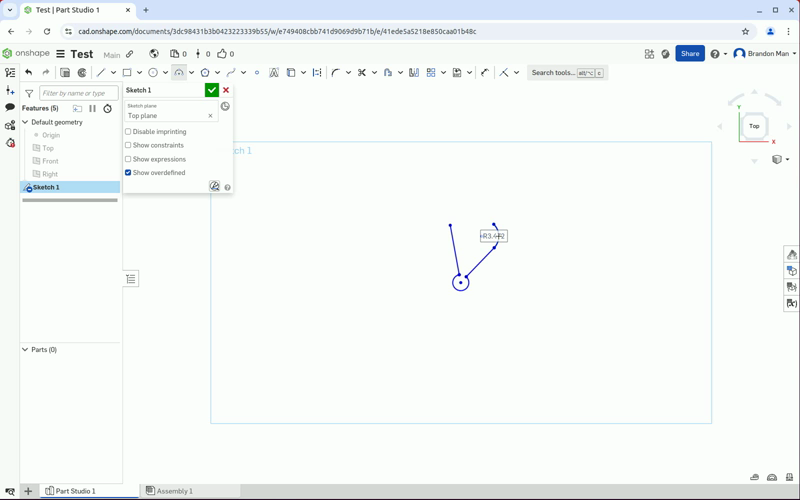
mouse_move(493, 224)
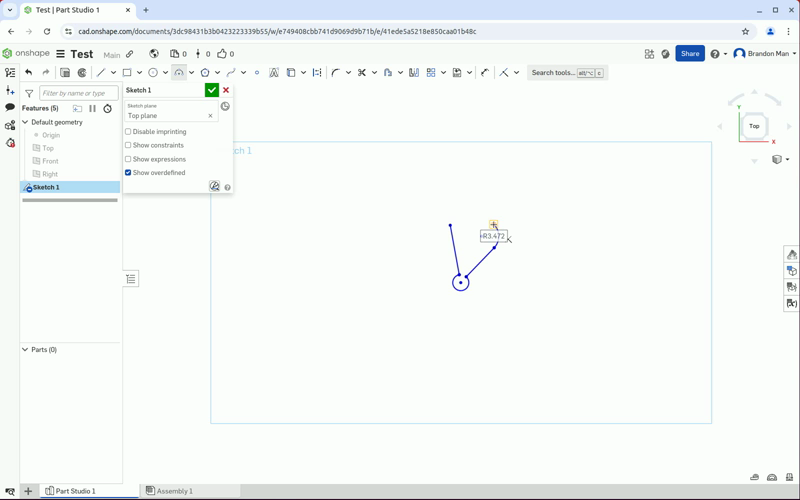
click(493, 224)
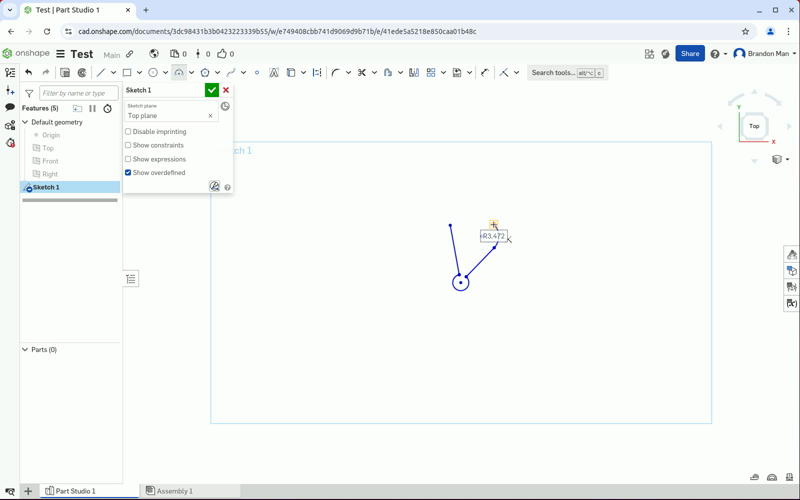
key_down(shift)
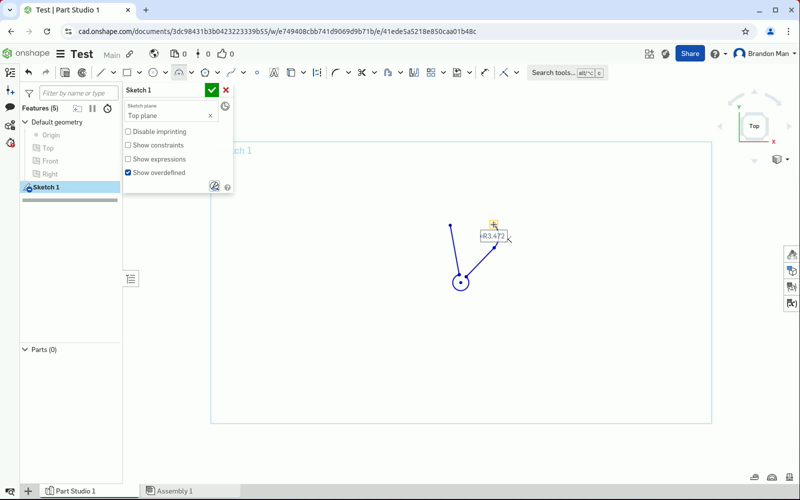
mouse_move(459, 213)
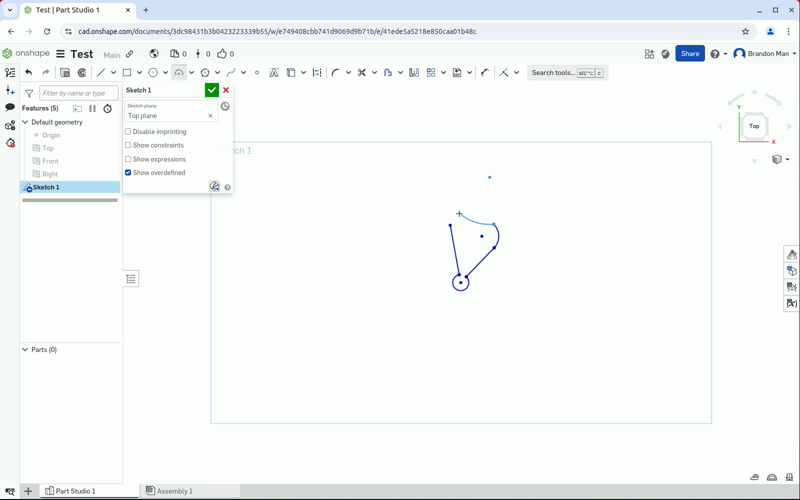
click(459, 213)
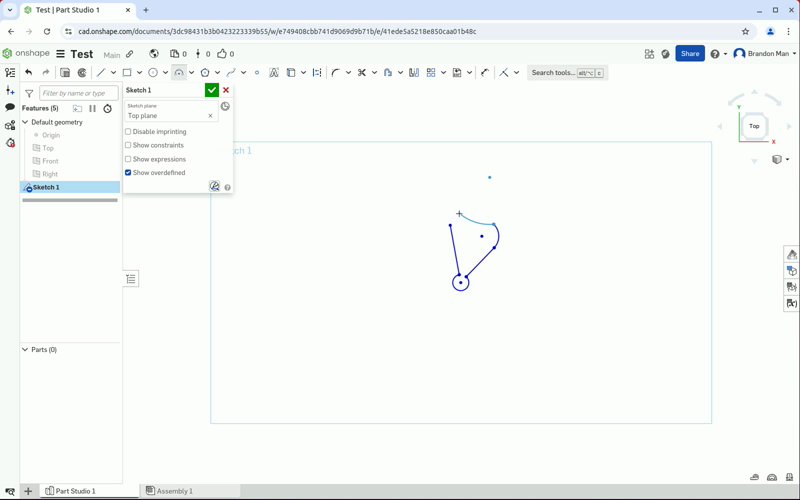
mouse_move(477, 214)
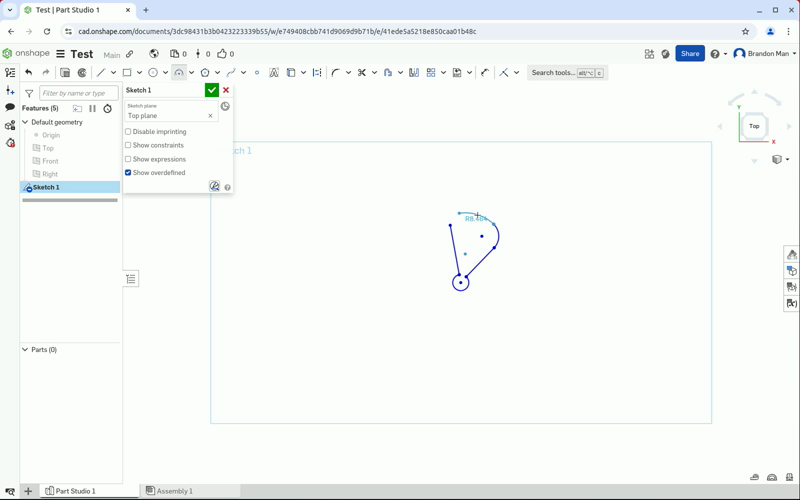
click(477, 214)
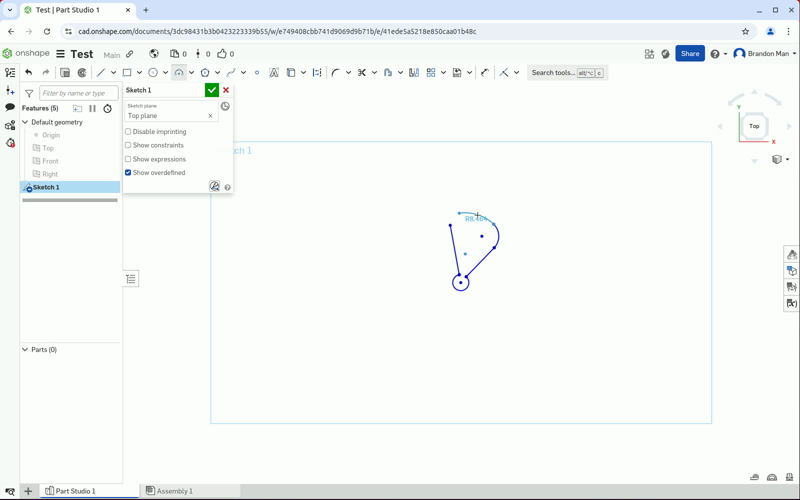
key_up(shift)
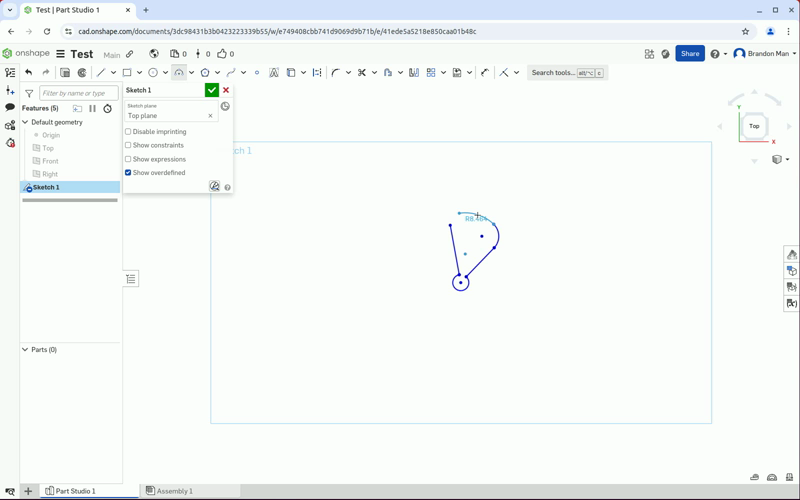
mouse_move(459, 213)
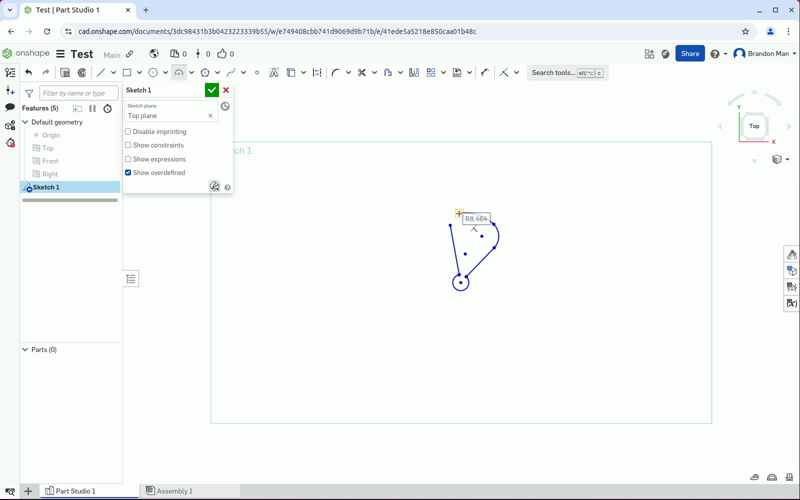
click(459, 213)
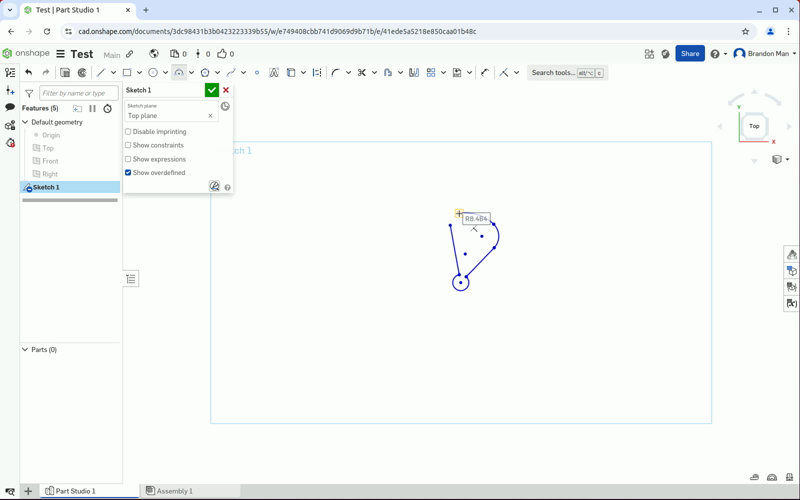
mouse_move(450, 225)
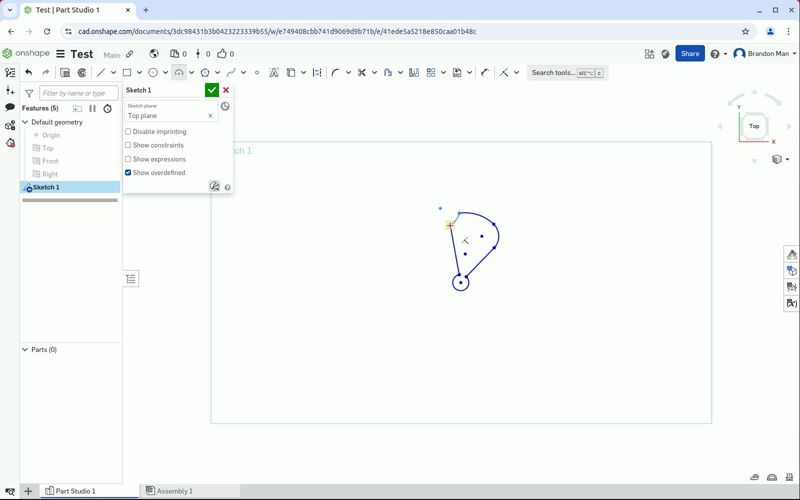
click(450, 225)
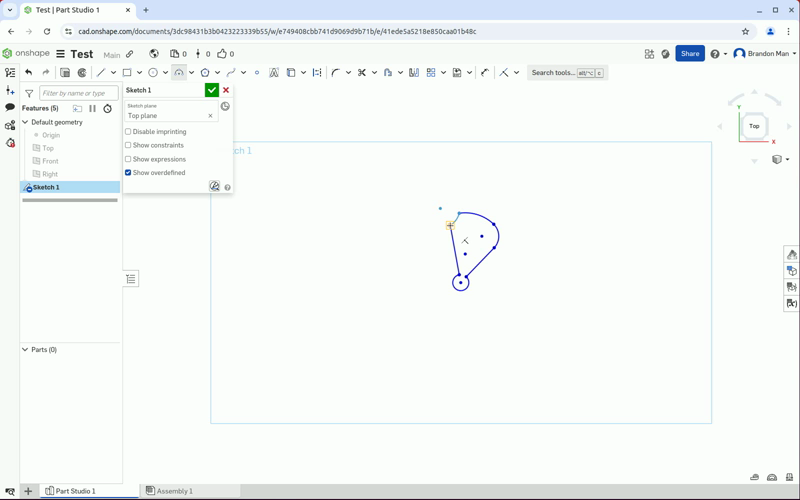
key_down(shift)
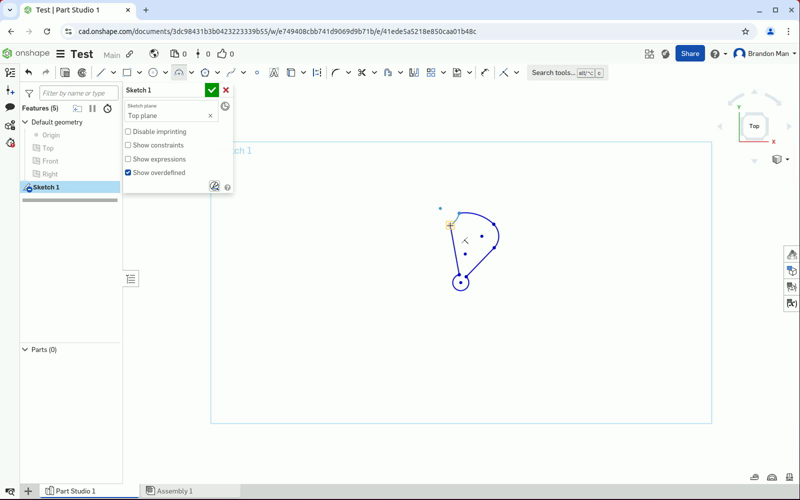
mouse_move(452, 217)
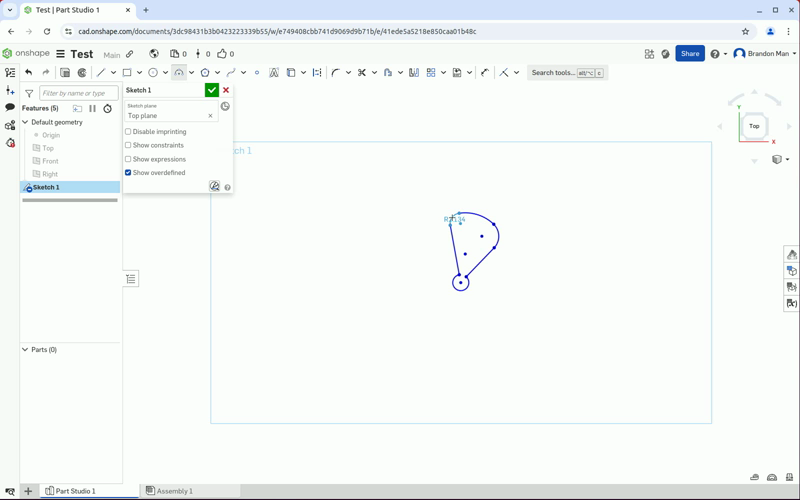
click(452, 217)
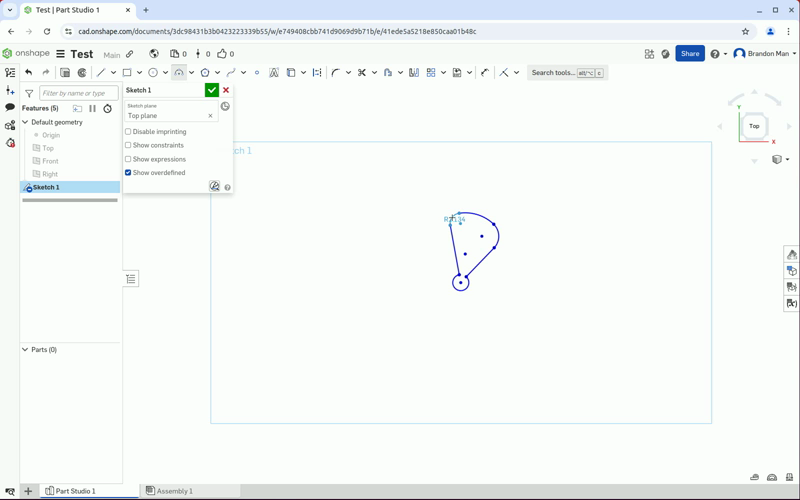
key_up(shift)
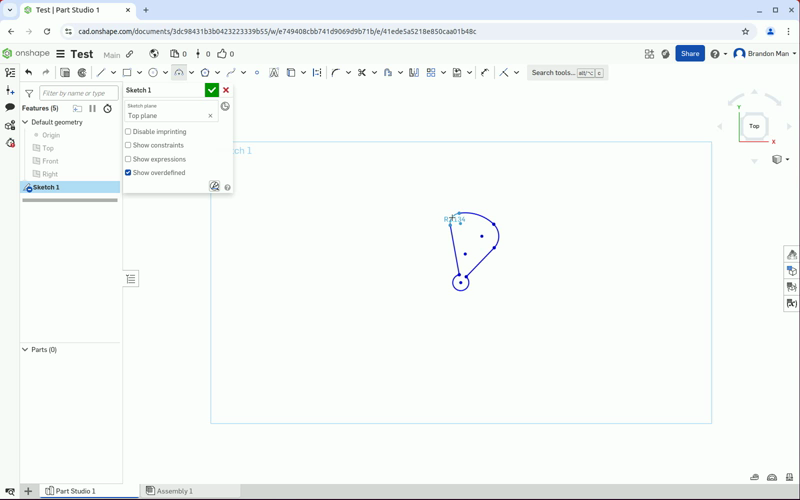
key(esc)
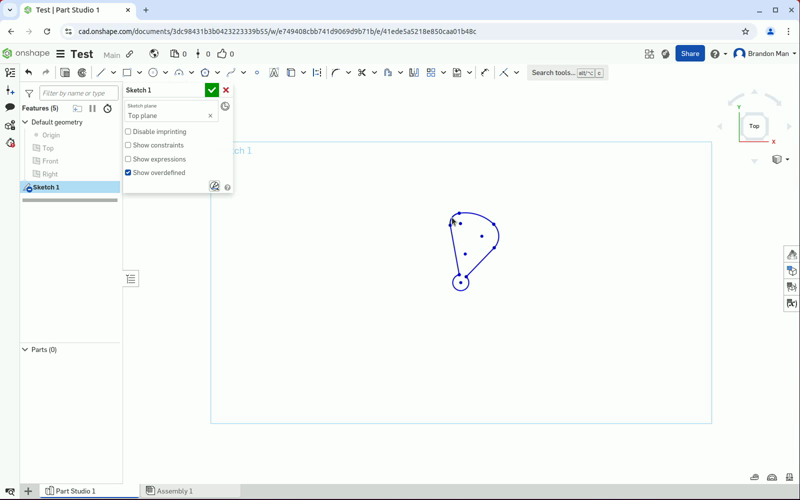
mouse_move(481, 253)
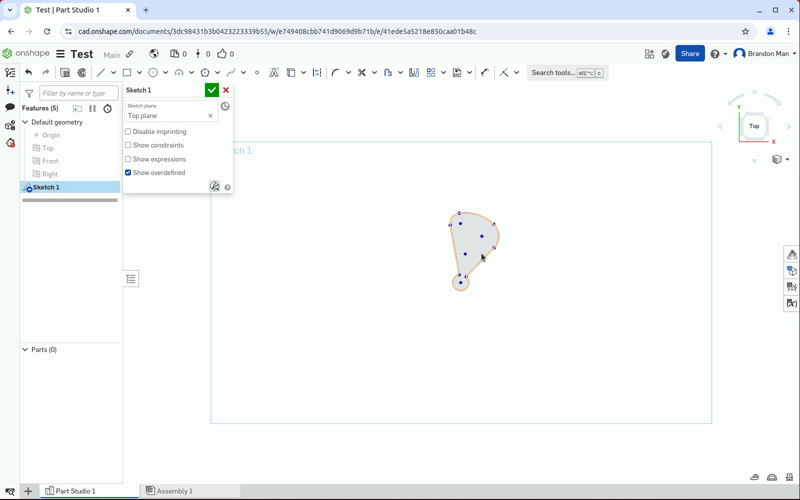
click(481, 253)
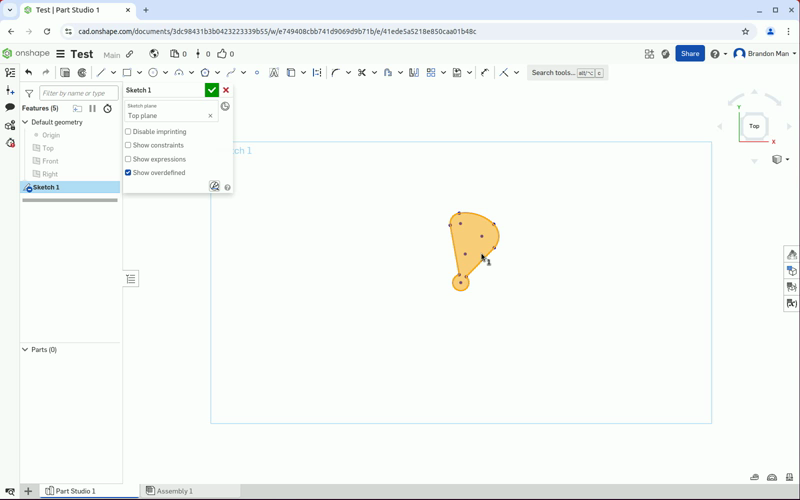
mouse_move(73, 352)
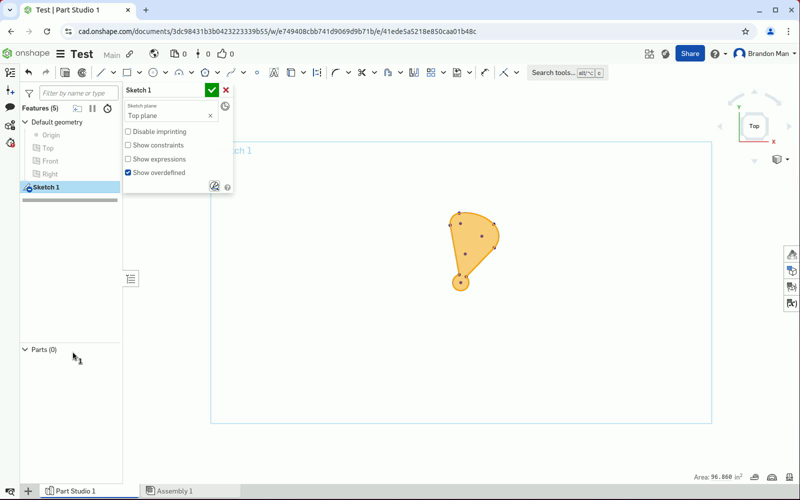
key(shift+y)
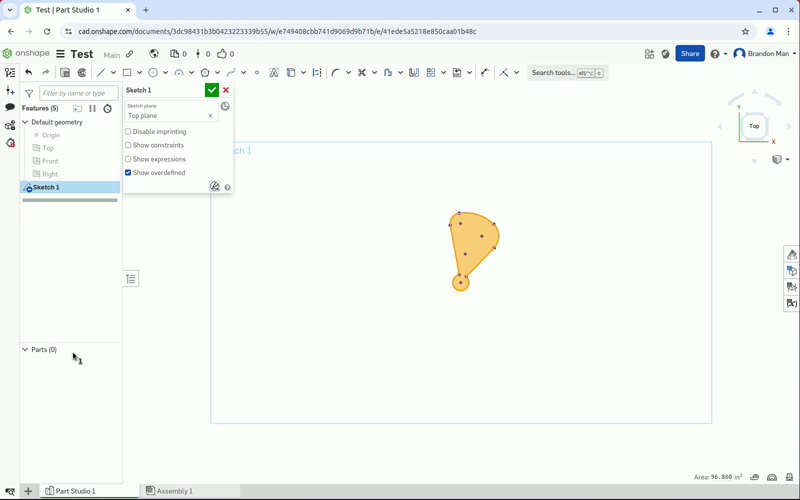
key(shift+e)
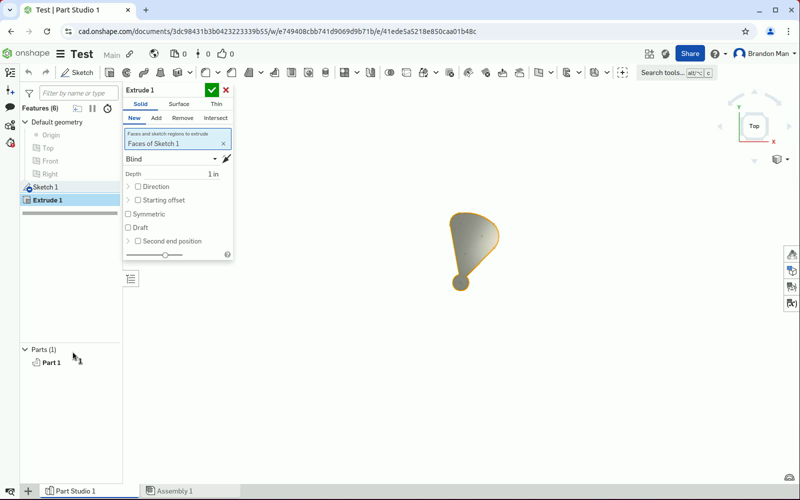
mouse_move(143, 106)
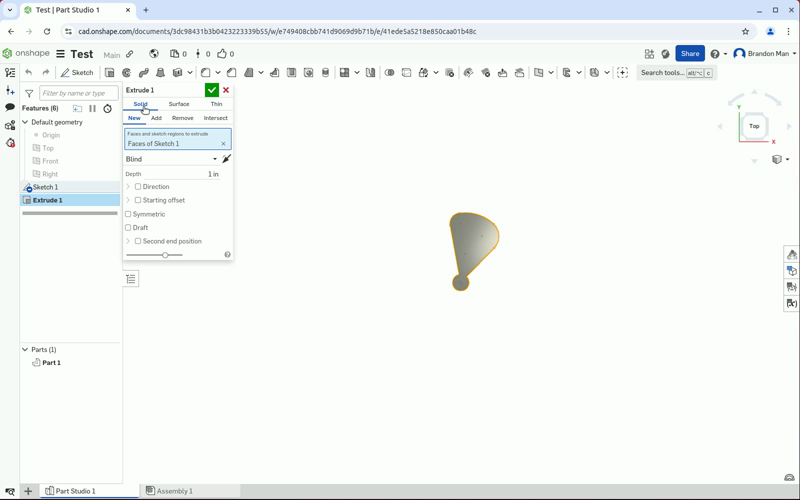
click(143, 106)
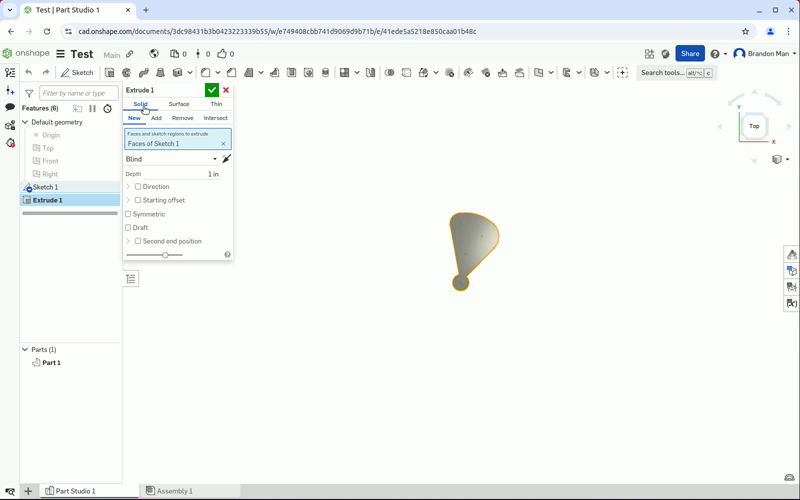
mouse_move(137, 120)
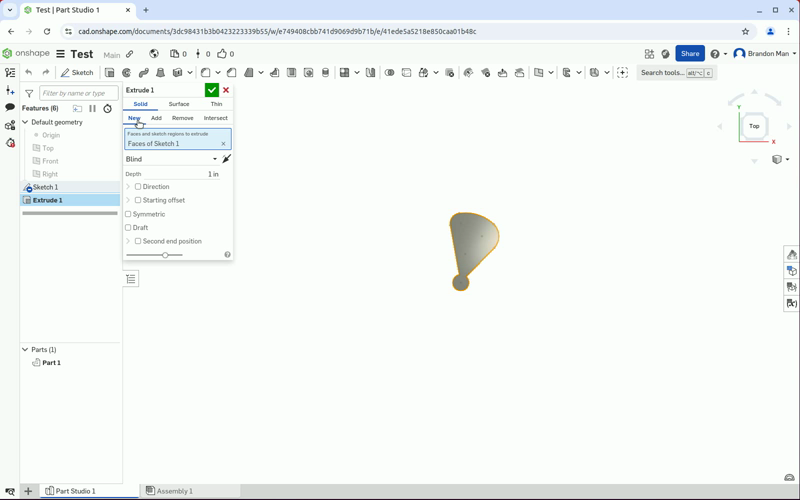
click(137, 120)
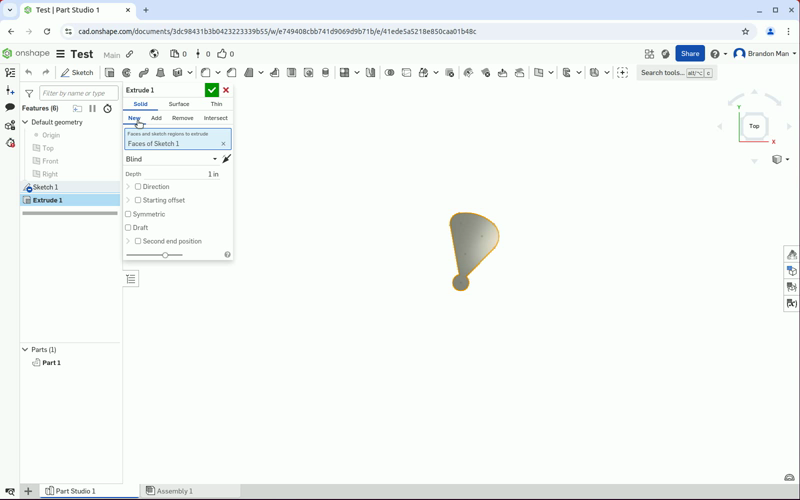
key(tab, 4)
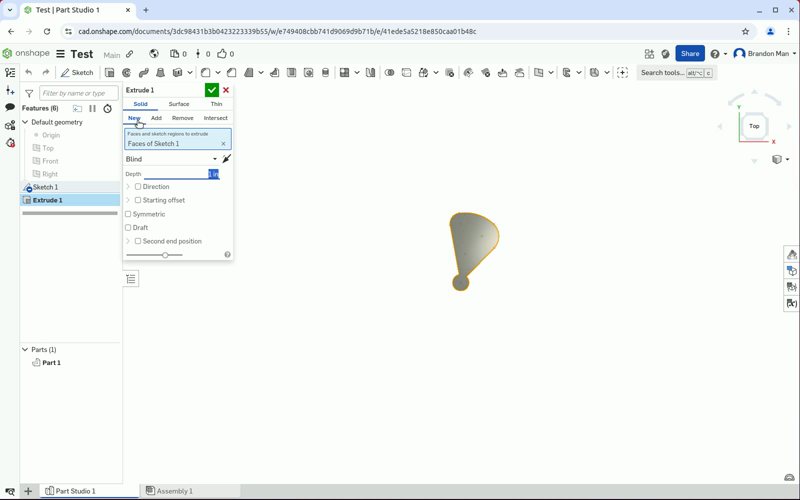
text(18.294)
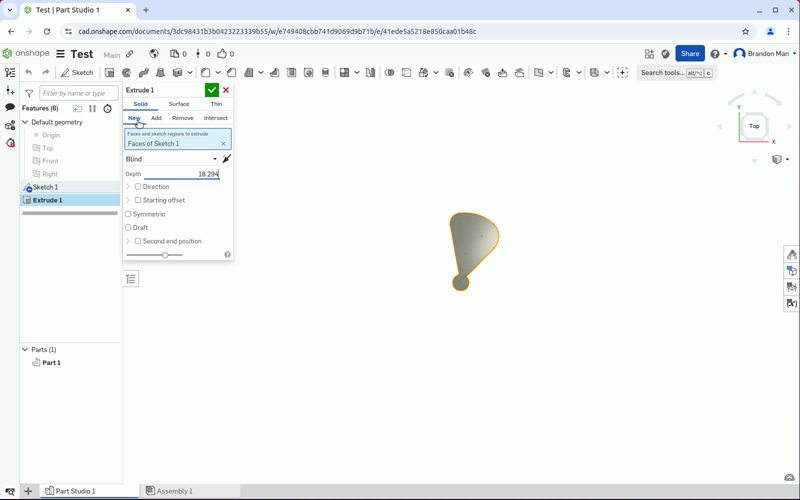
key(enter)
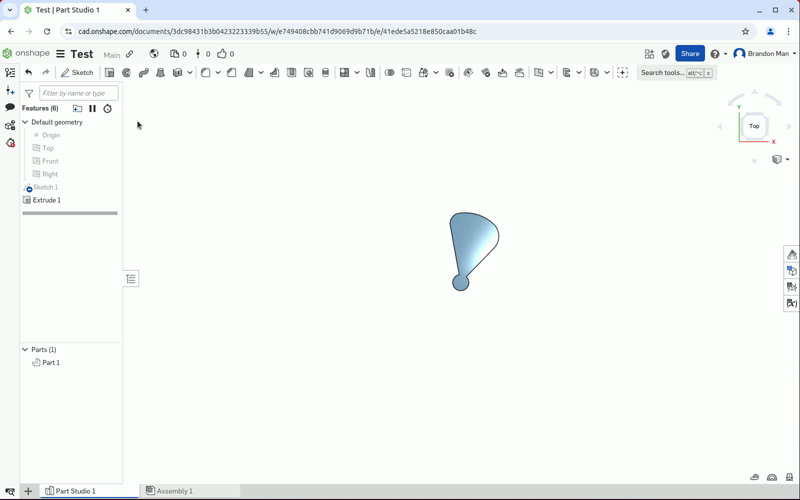
key(shift+h)
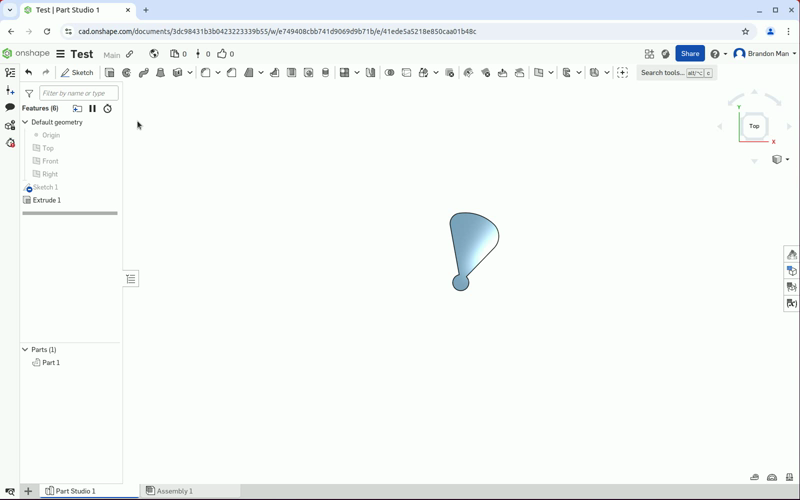
key(shift+h)
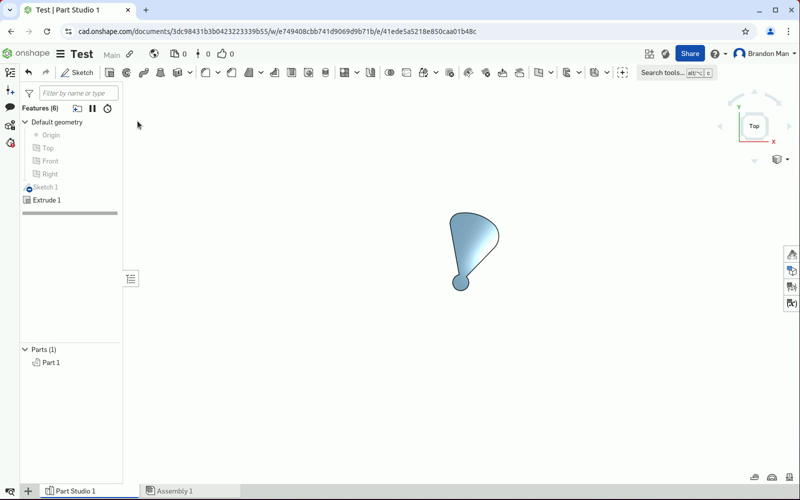
mouse_move(73, 189)
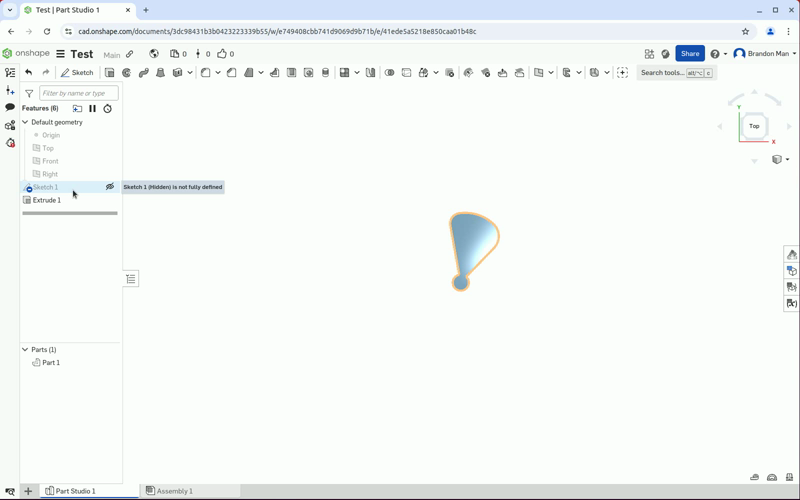
click(73, 189)
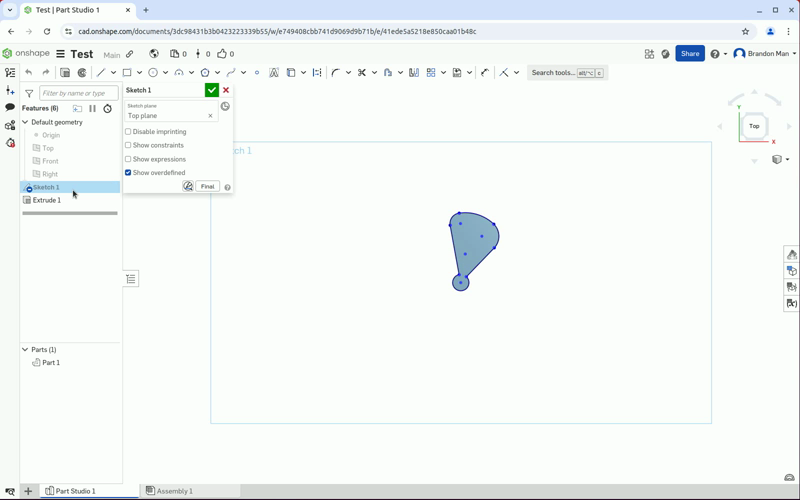
mouse_move(229, 92)
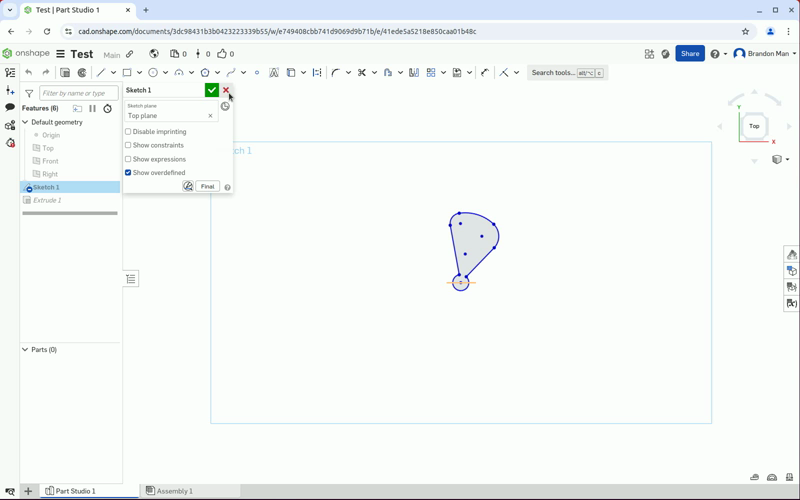
click(229, 92)
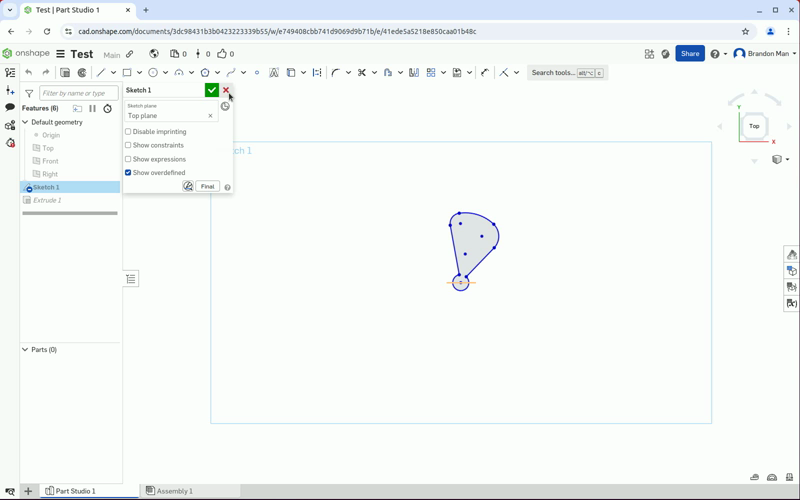
key(shift+s)
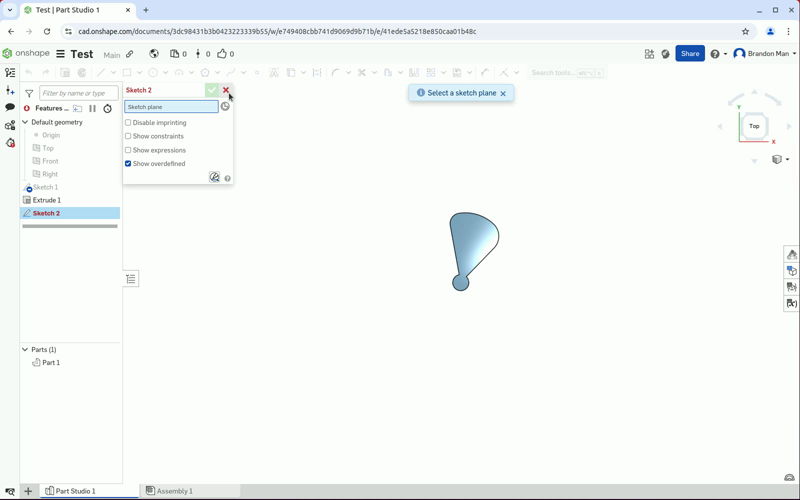
mouse_move(73, 150)
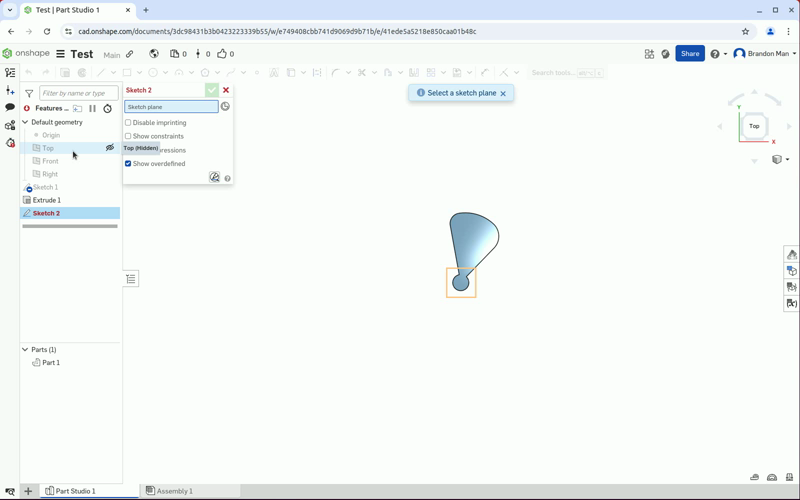
click(73, 150)
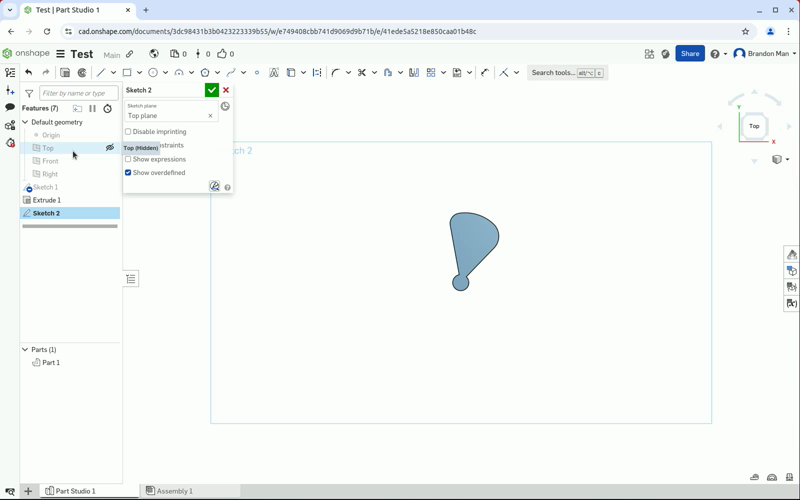
mouse_move(73, 352)
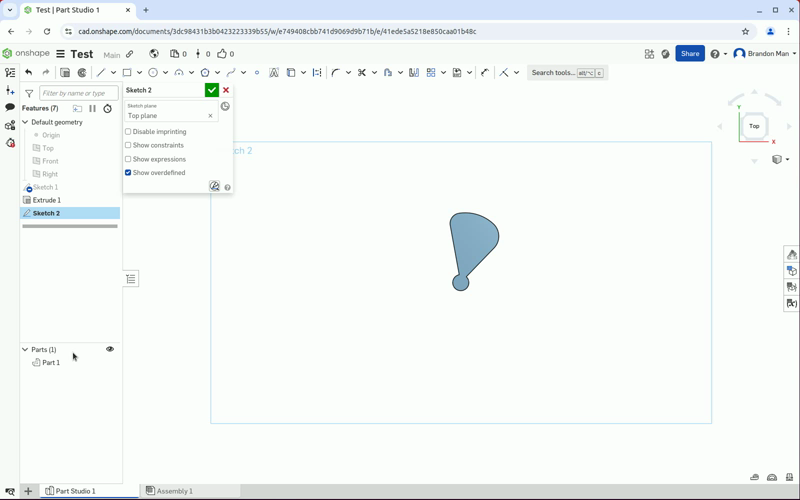
key(y)
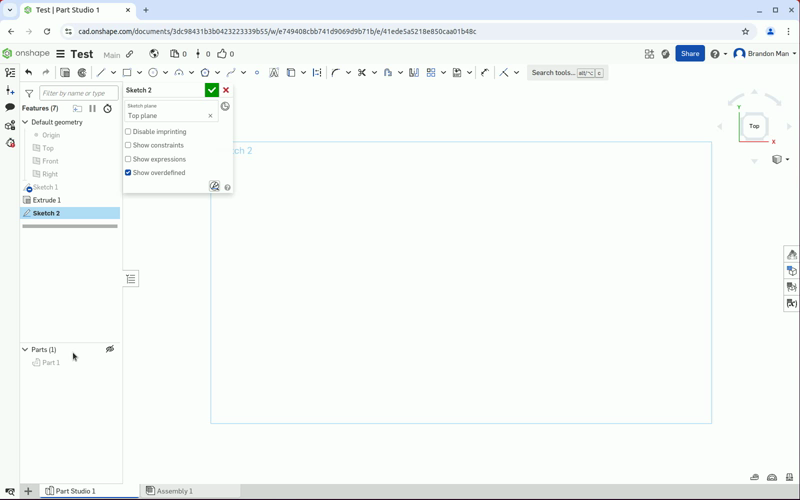
key(c)
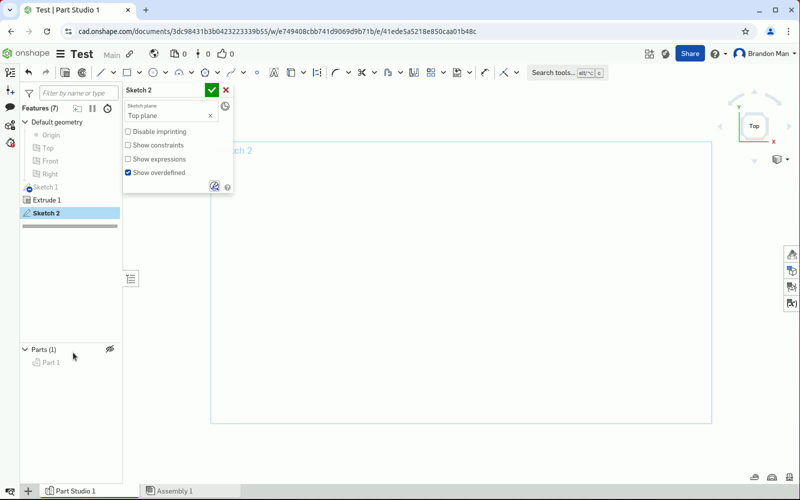
key_down(shift)
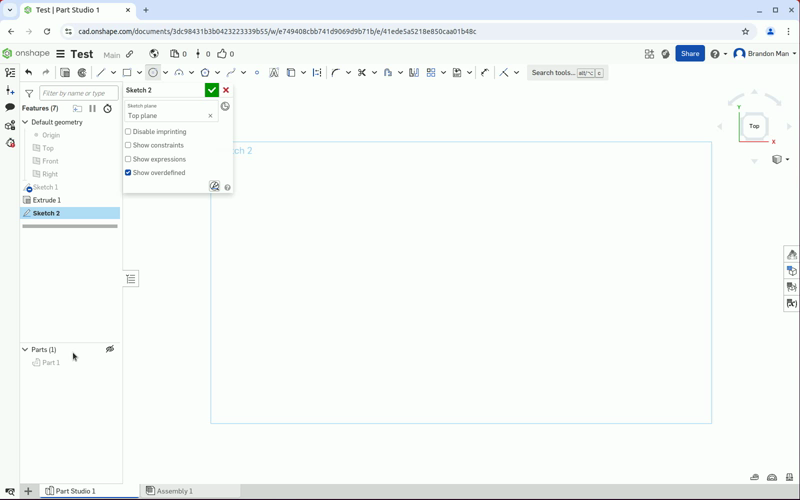
mouse_move(461, 282)
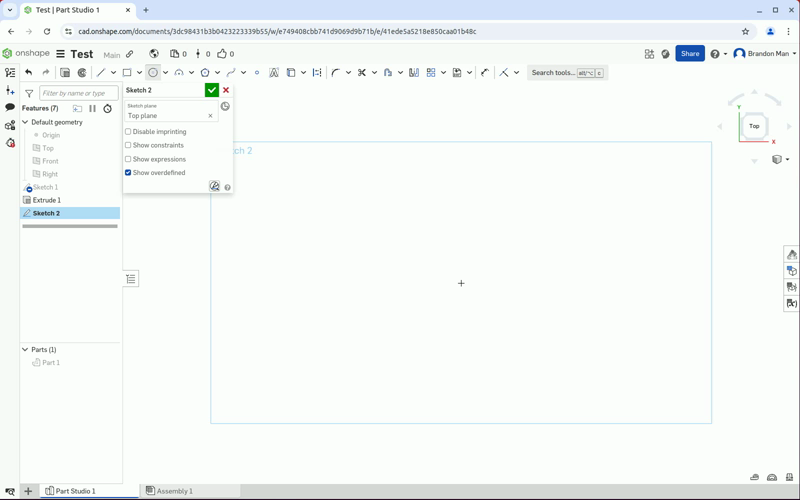
click(461, 282)
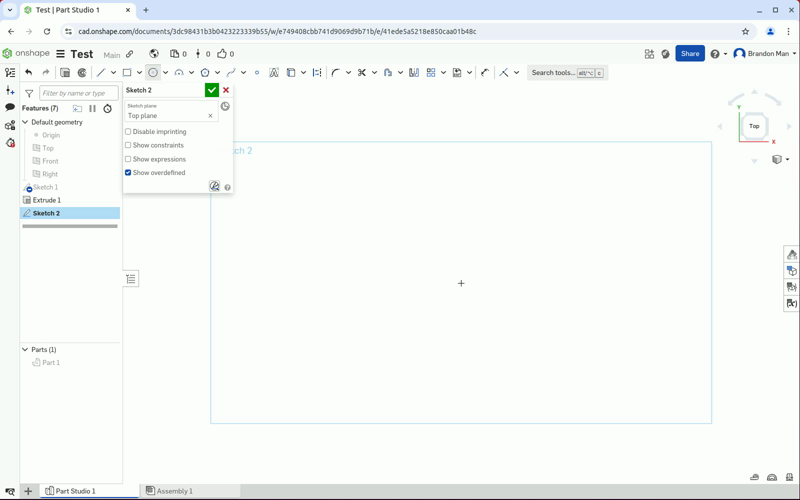
key_up(shift)
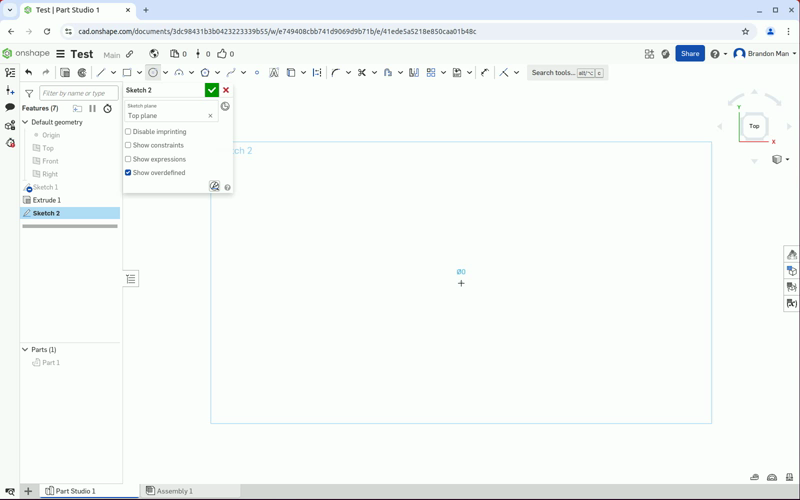
mouse_move(470, 282)
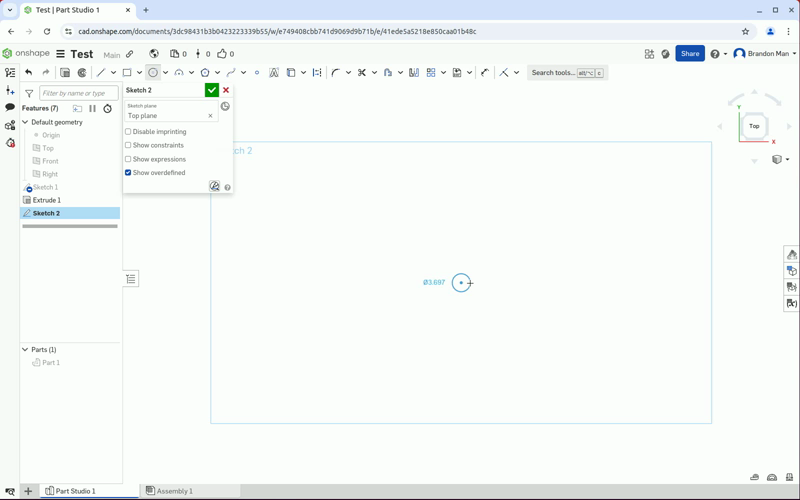
click(470, 282)
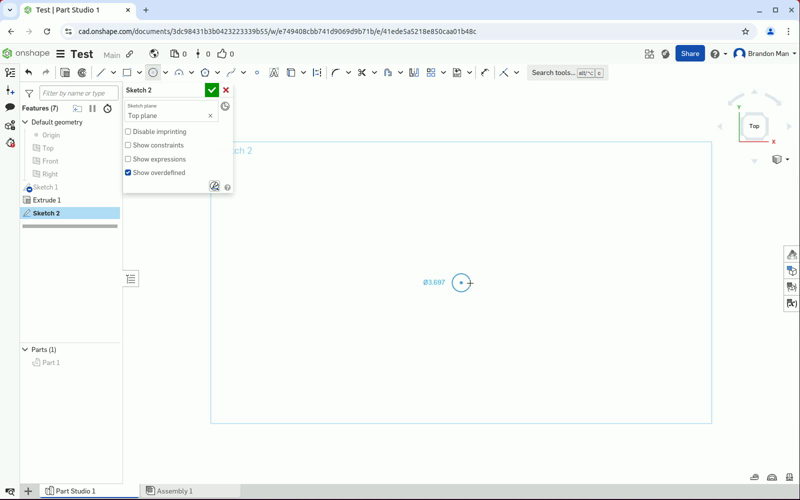
key(esc)
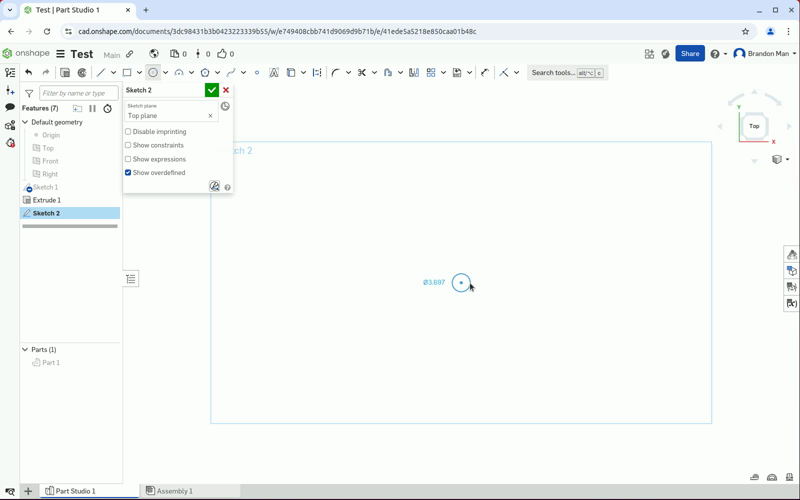
mouse_move(466, 277)
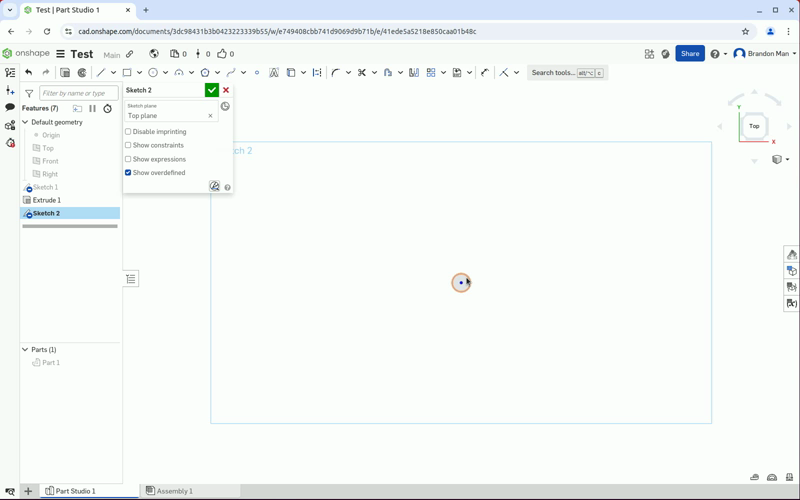
scroll(6)
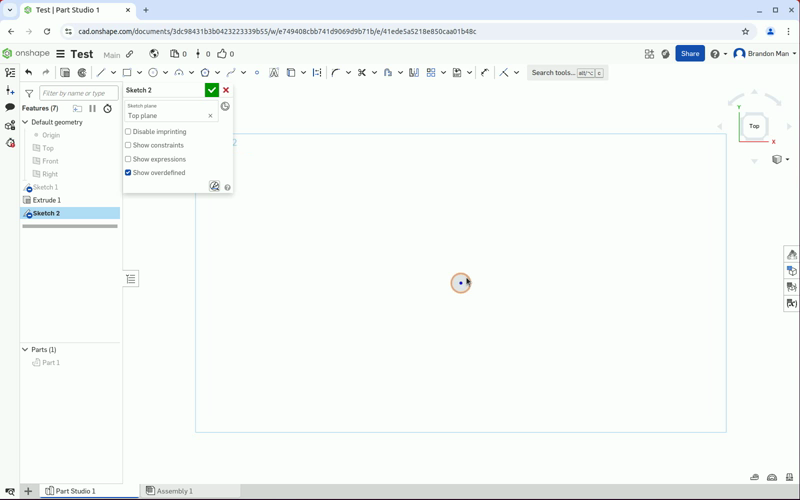
scroll(6)
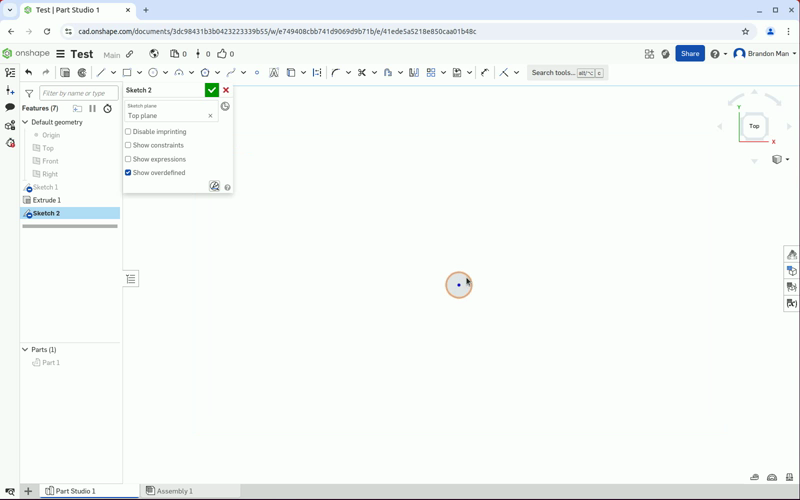
scroll(6)
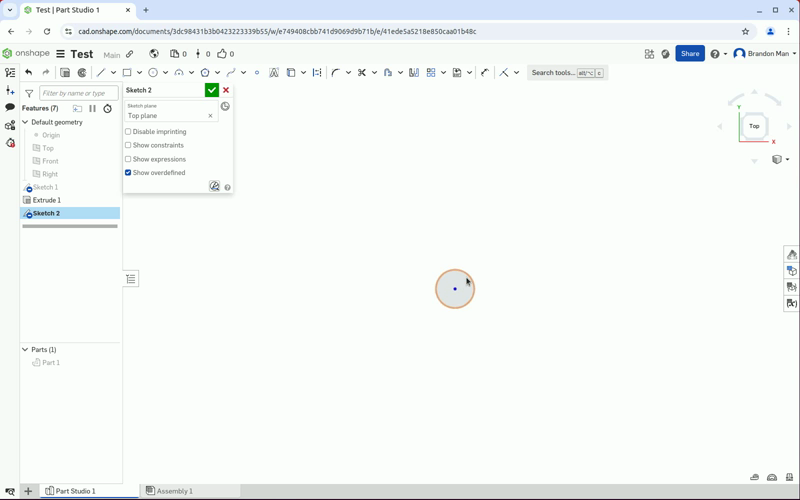
scroll(6)
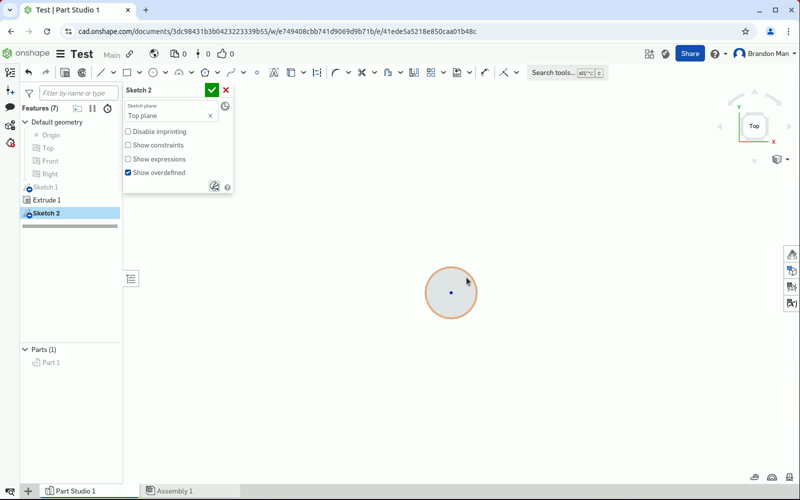
scroll(6)
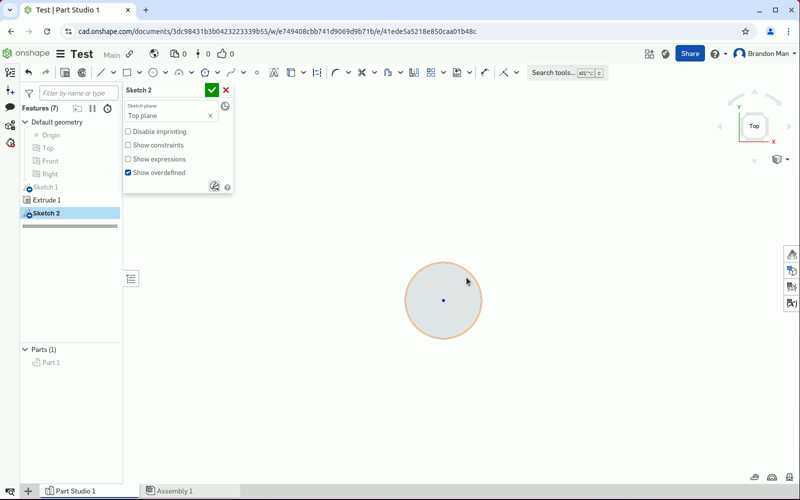
scroll(6)
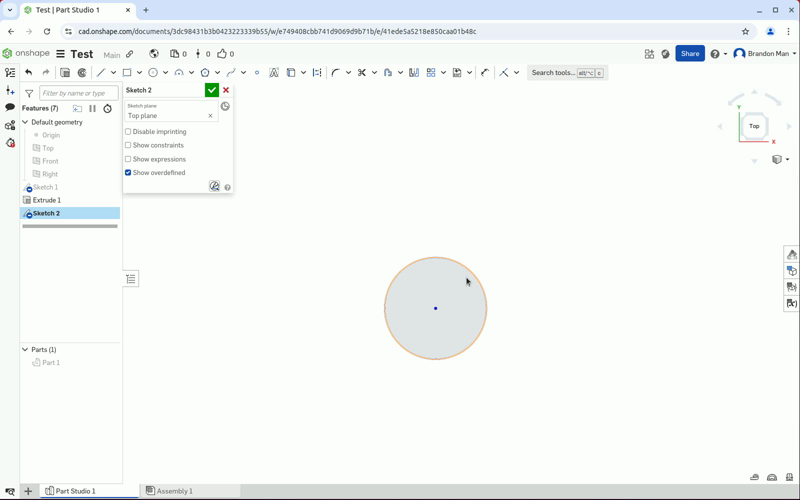
scroll(6)
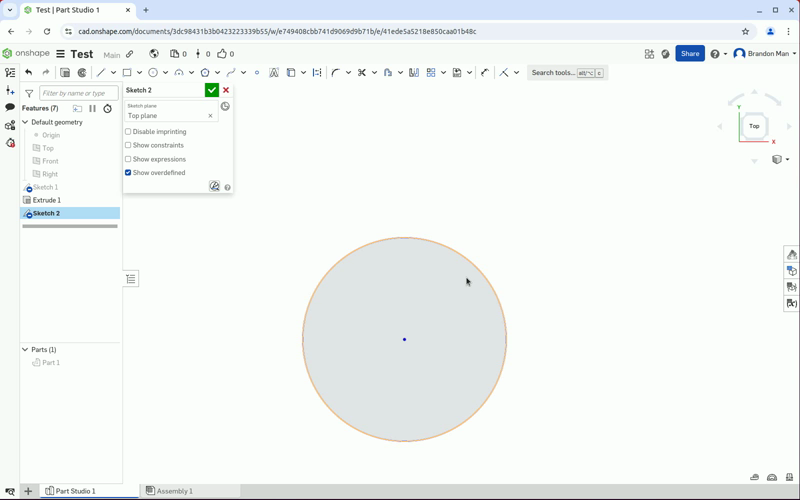
click(466, 277)
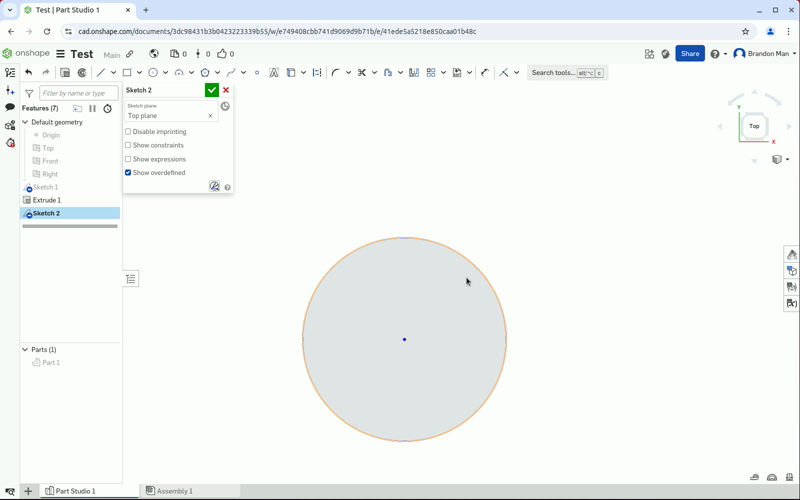
scroll(-6)
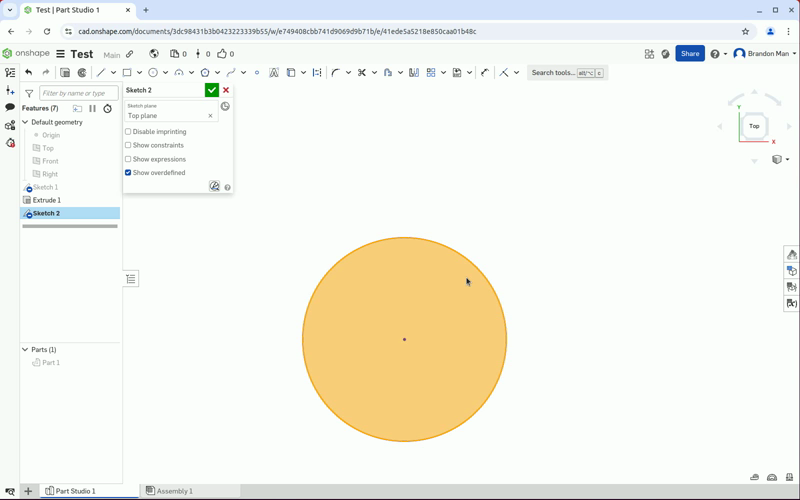
scroll(-6)
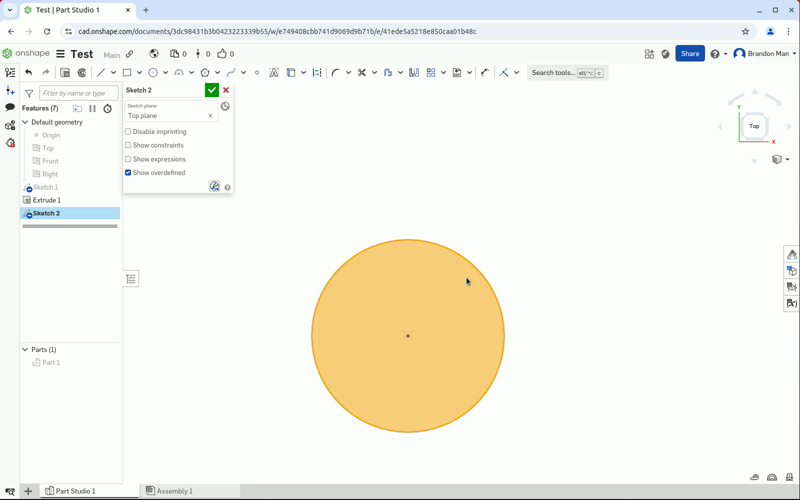
scroll(-6)
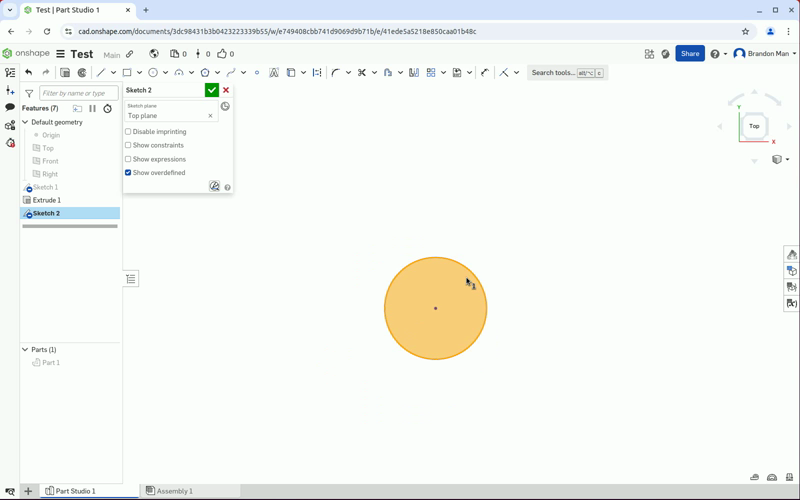
scroll(-6)
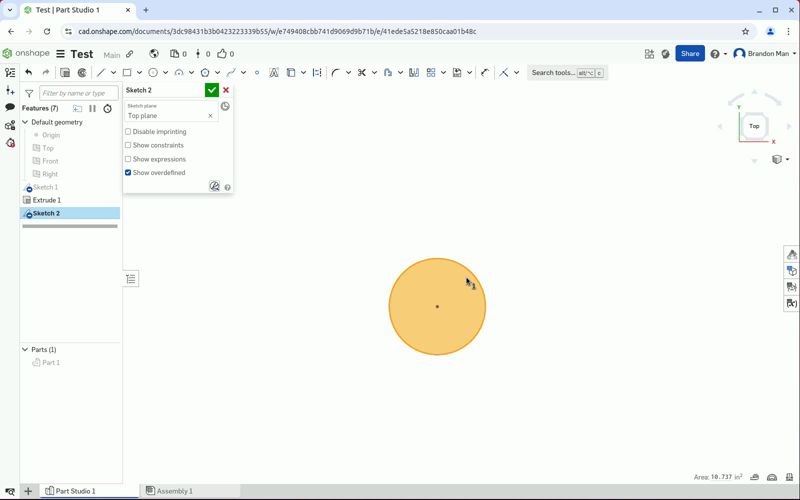
scroll(-6)
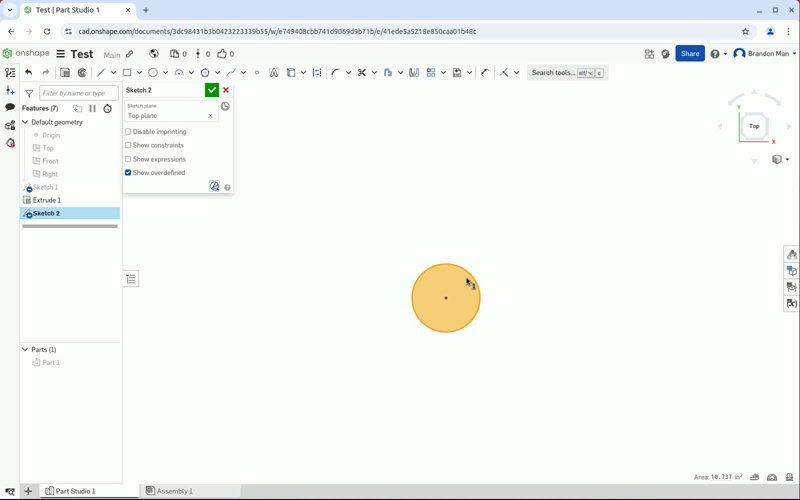
scroll(-6)
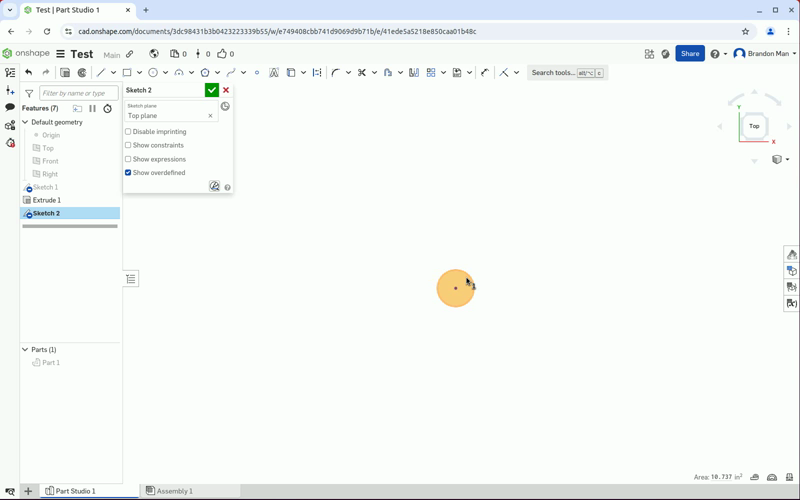
scroll(-6)
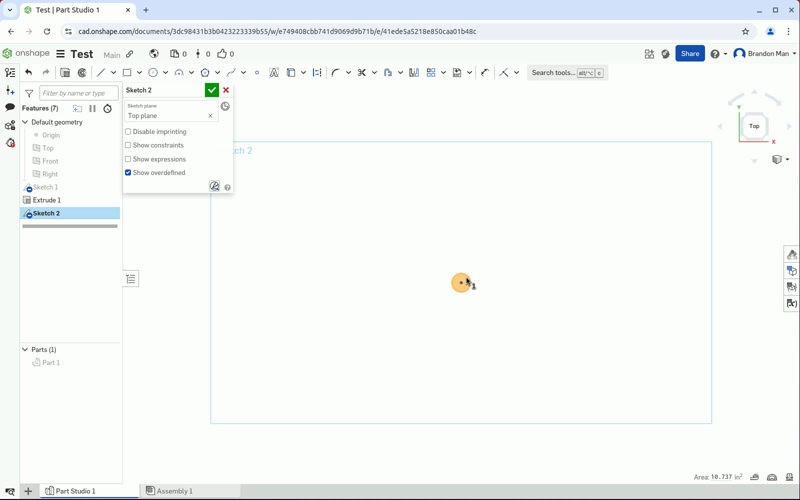
mouse_move(73, 352)
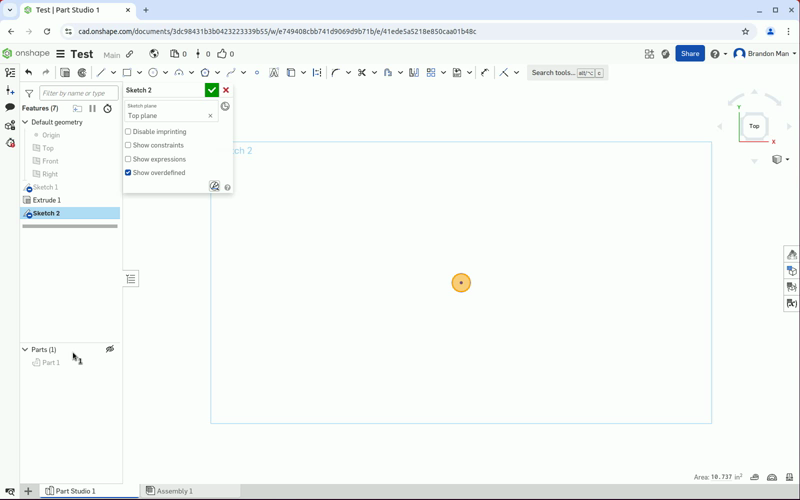
key(shift+y)
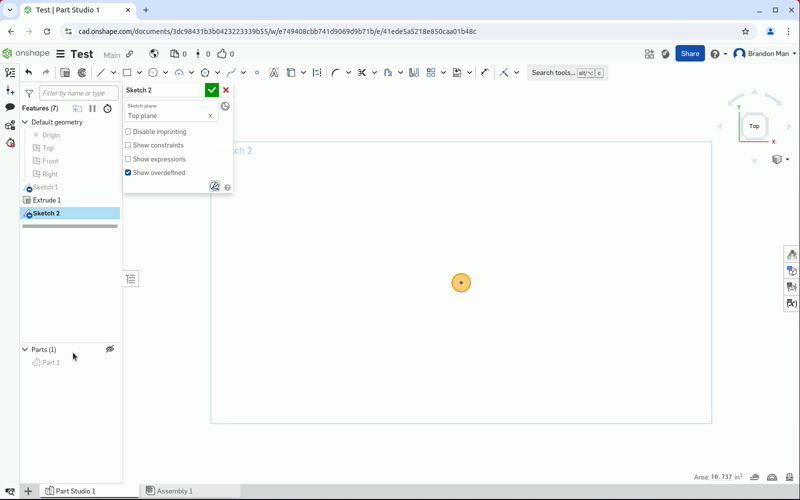
key(shift+e)
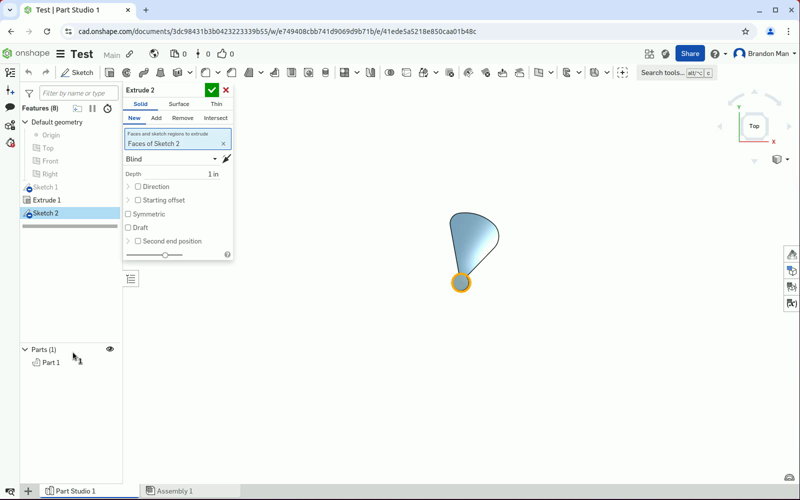
mouse_move(143, 106)
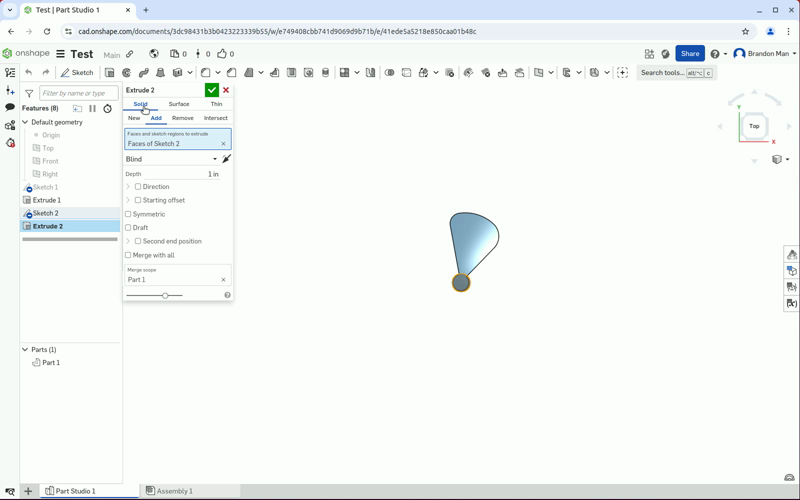
click(143, 106)
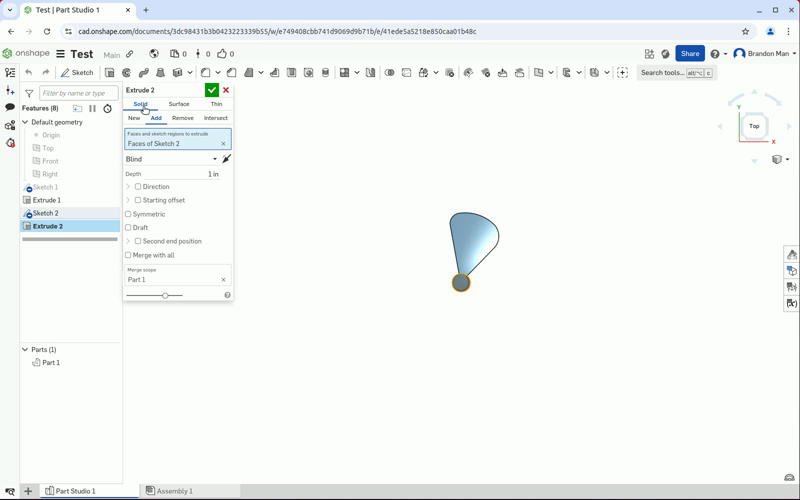
mouse_move(137, 120)
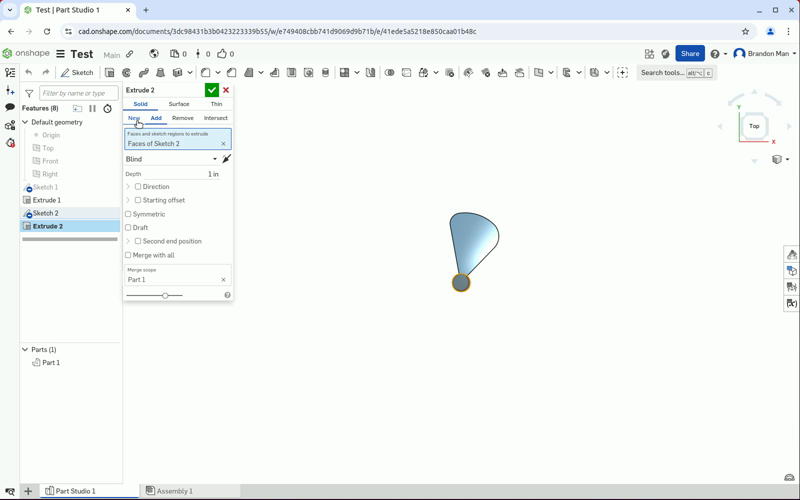
click(137, 120)
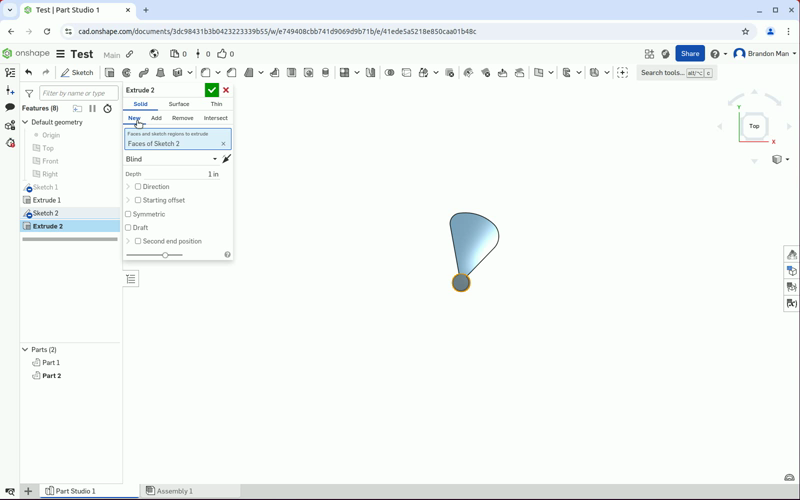
key(tab, 4)
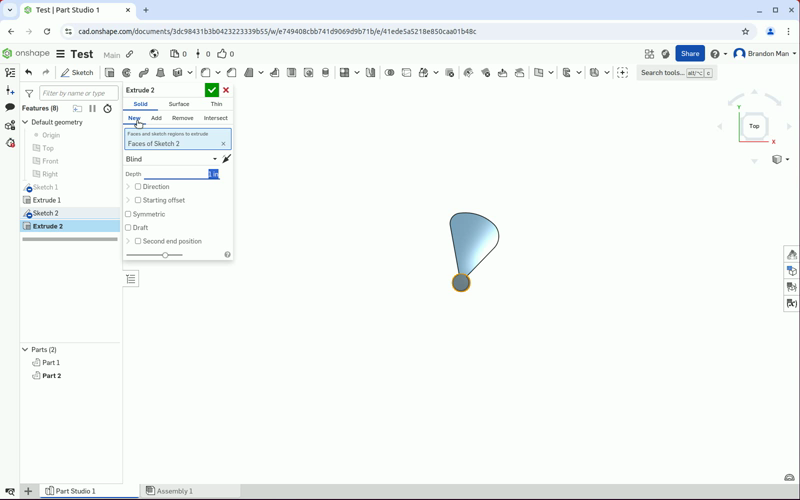
text(-23.108)
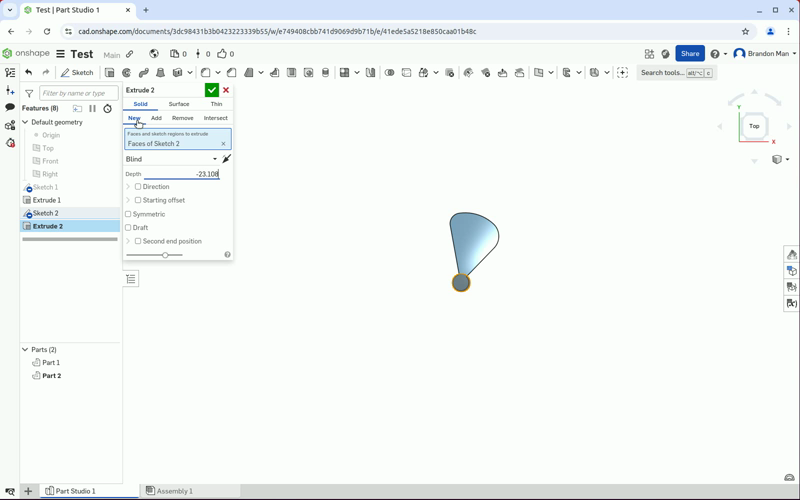
key(enter)
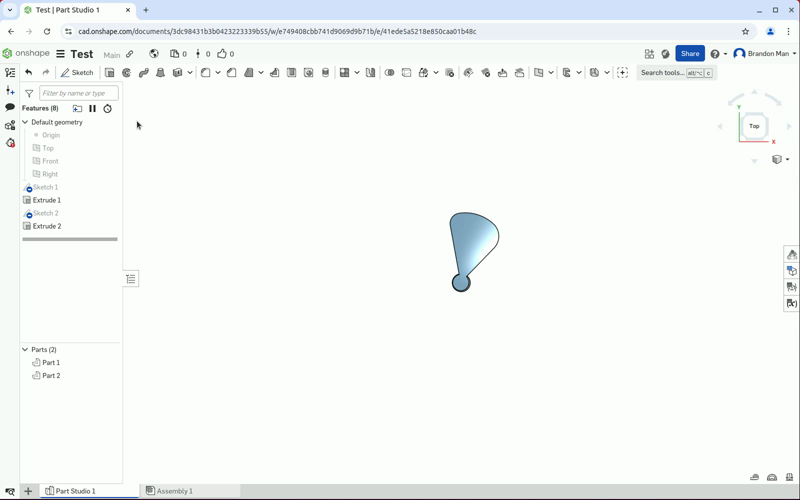
key(shift+h)
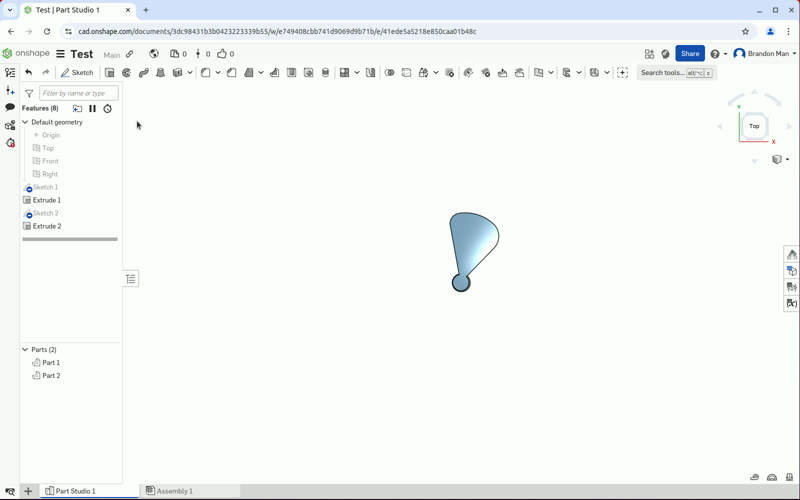
key(shift+h)
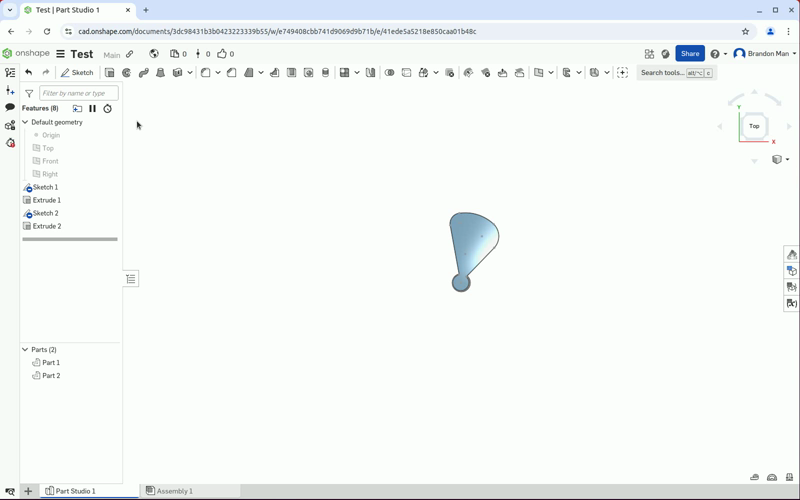
key(shift+7)
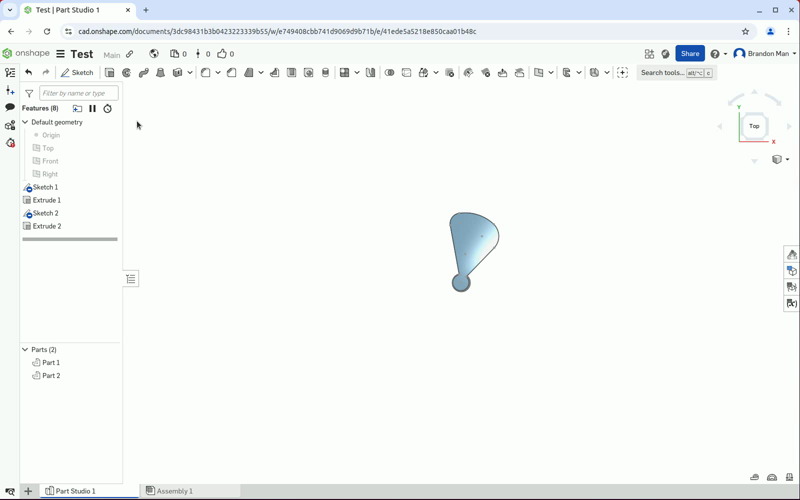
key(up, 3)
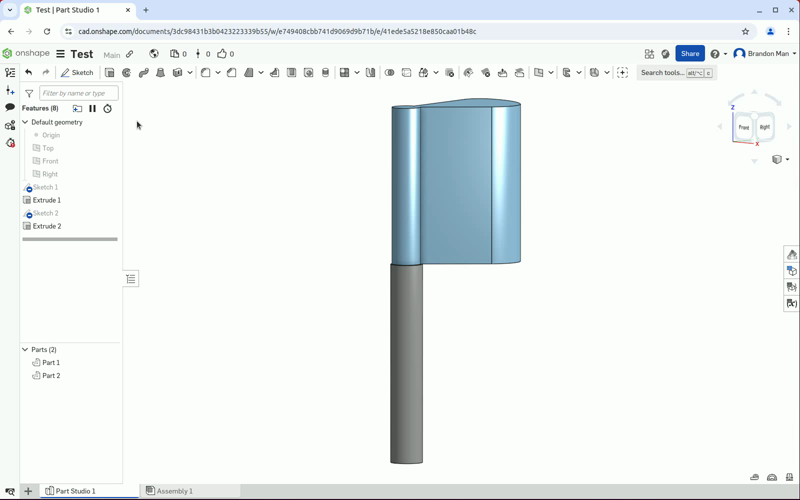
key(left, 3)
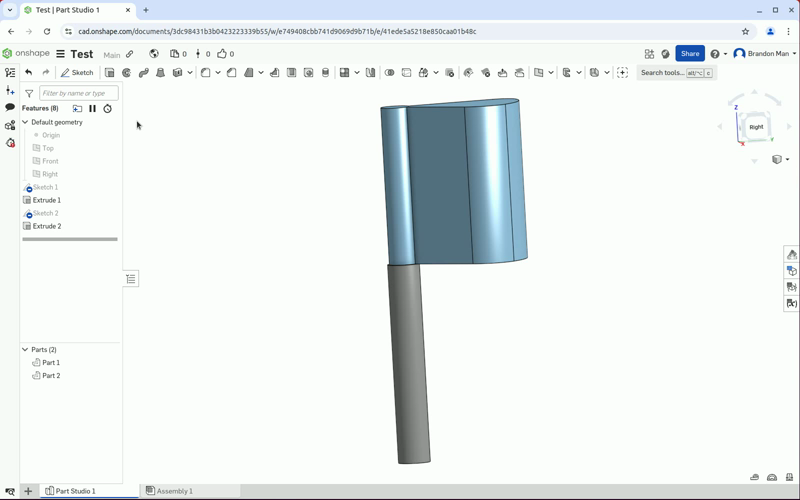
key(right, 3)
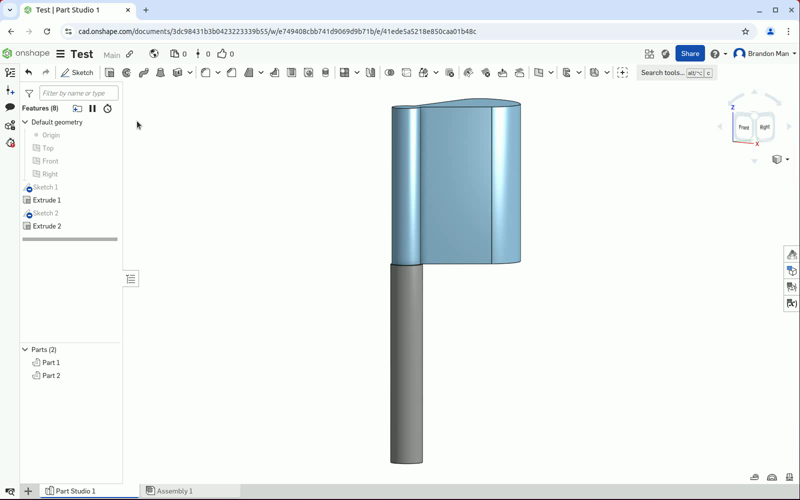
key(down, 3)
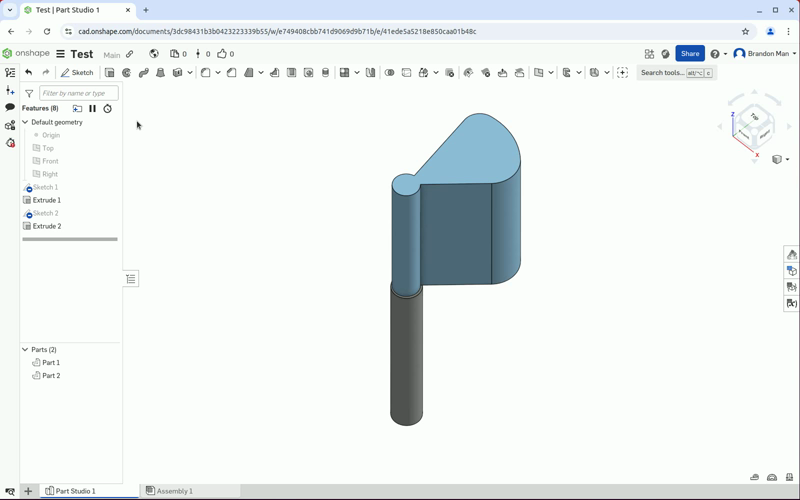
mouse_move(73, 189)
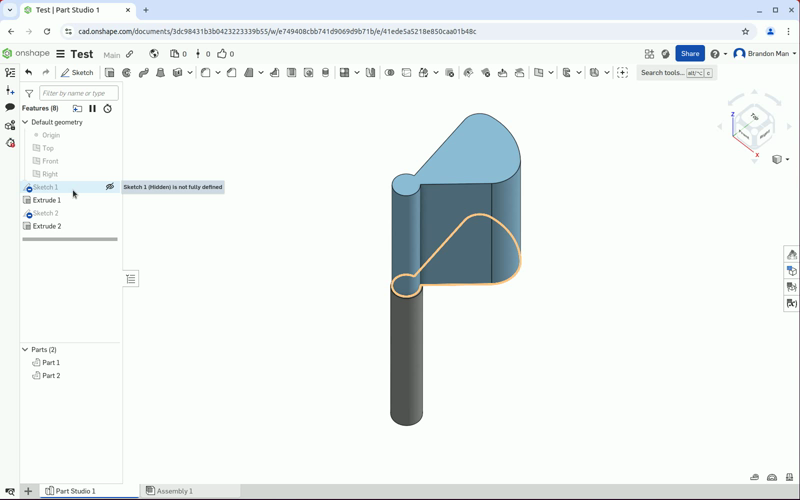
click(73, 189)